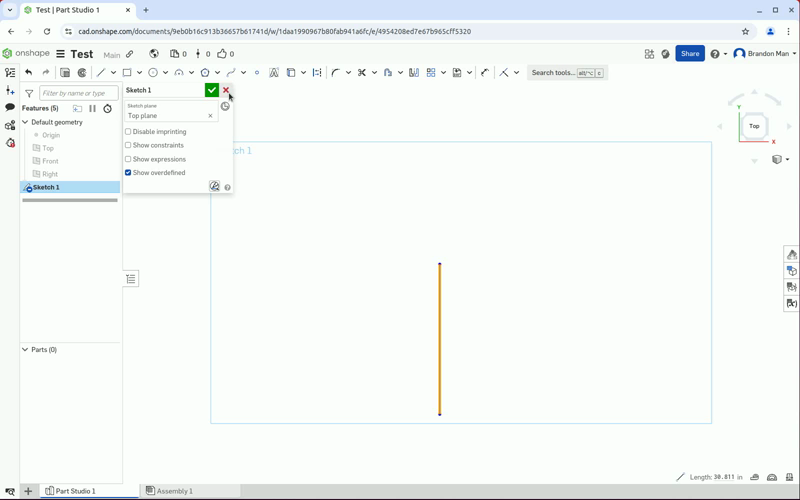
key(shift+h)
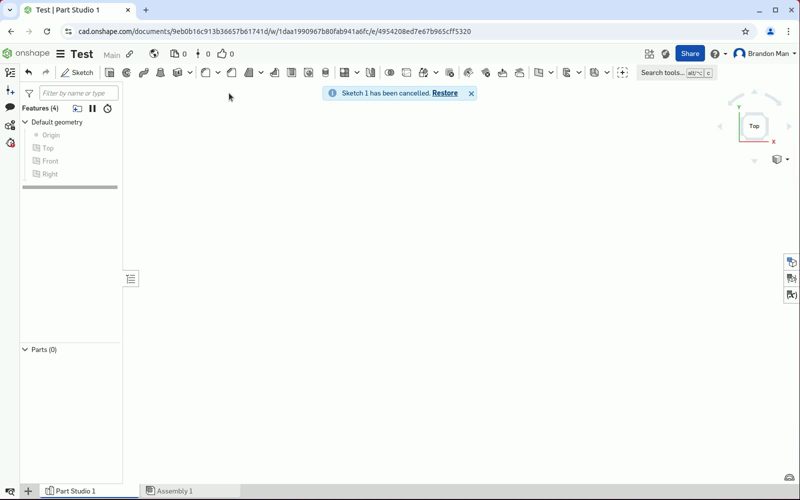
mouse_move(73, 352)
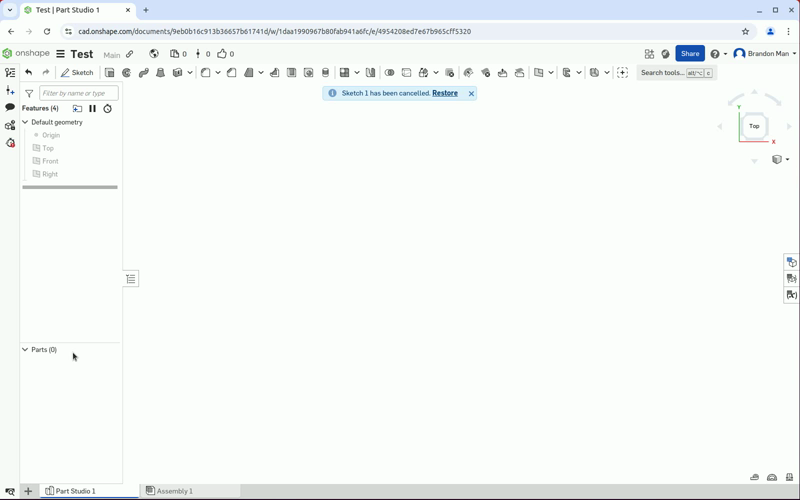
key(y)
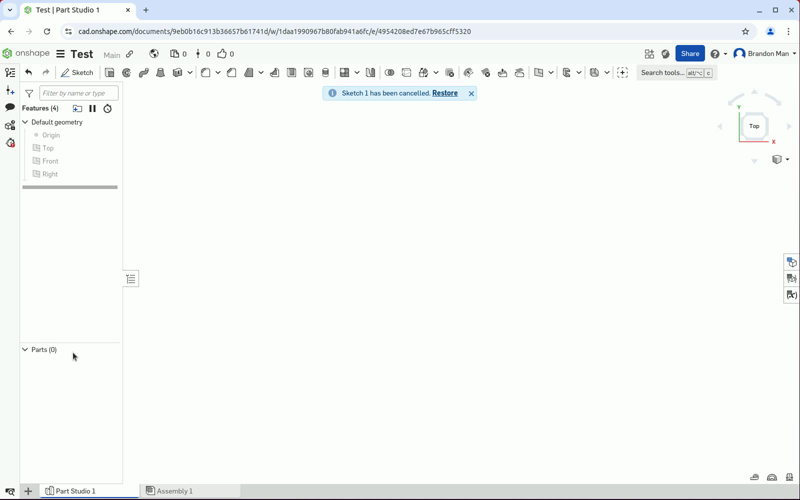
key(shift+p)
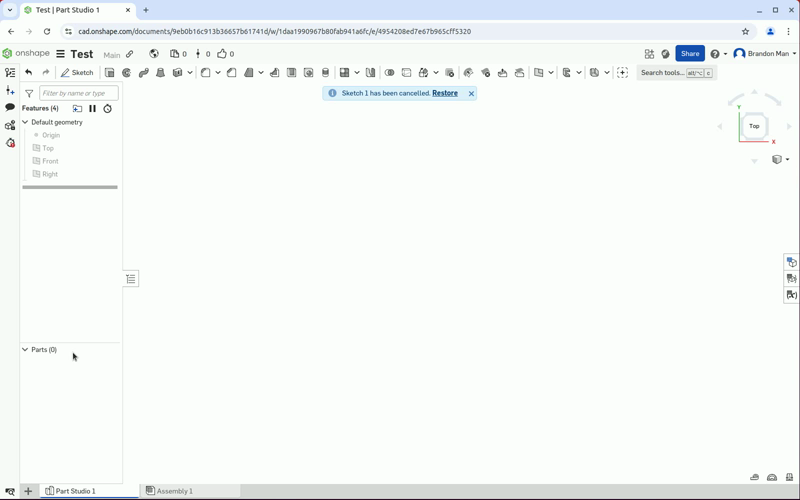
key(space)
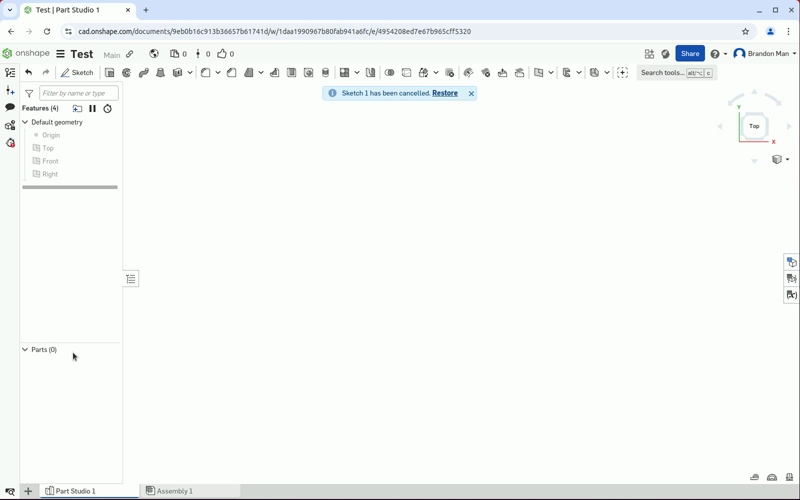
key_down(shift)
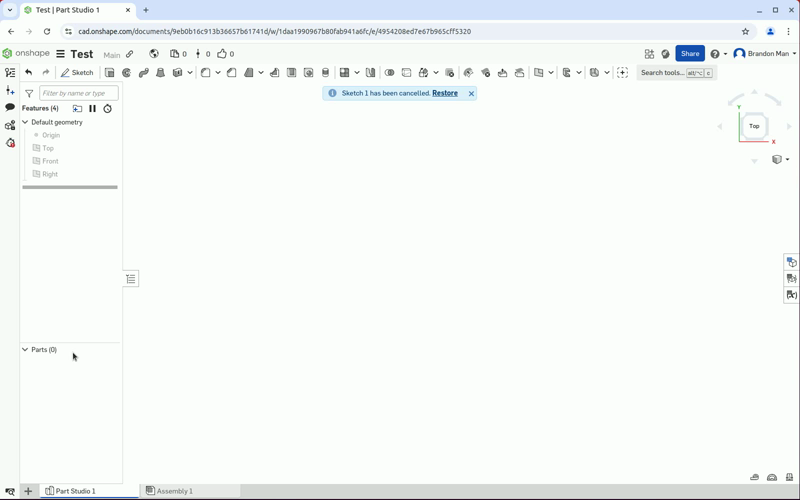
key(up)
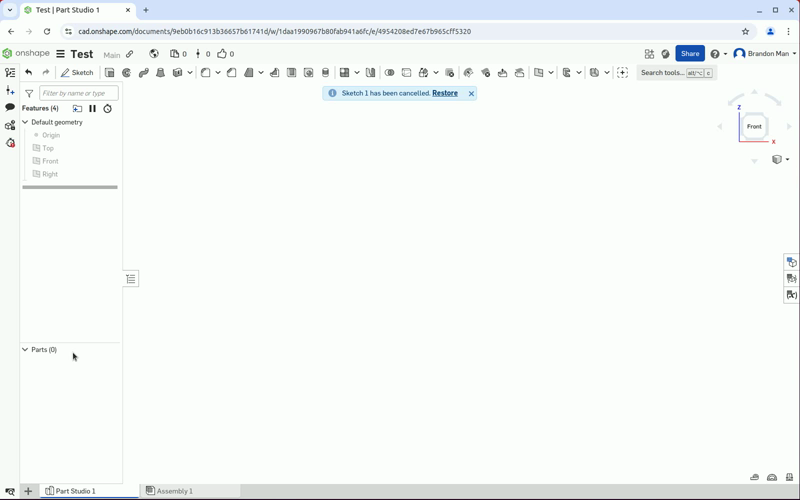
key_up(shift)
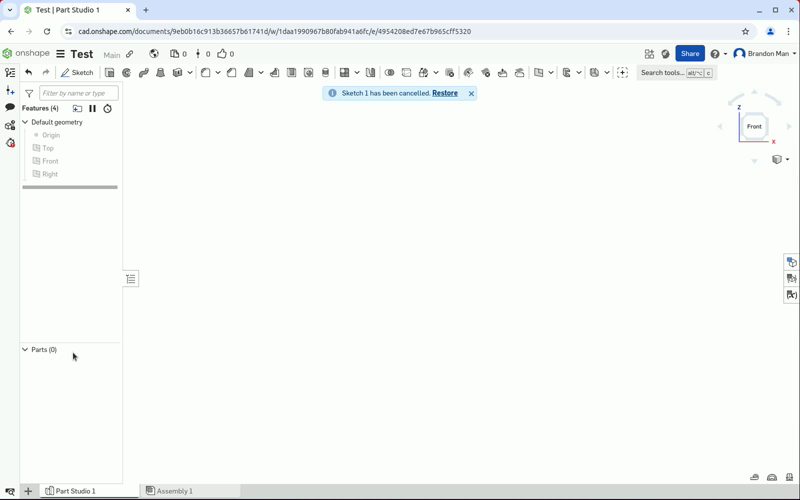
mouse_move(73, 352)
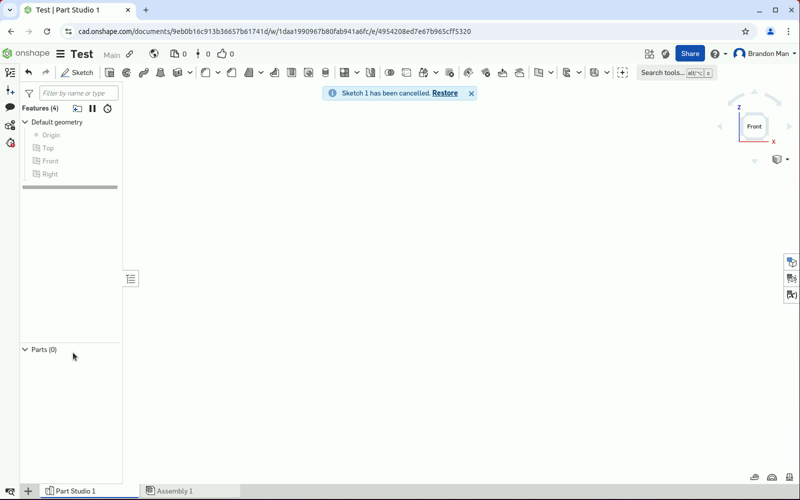
key(shift+y)
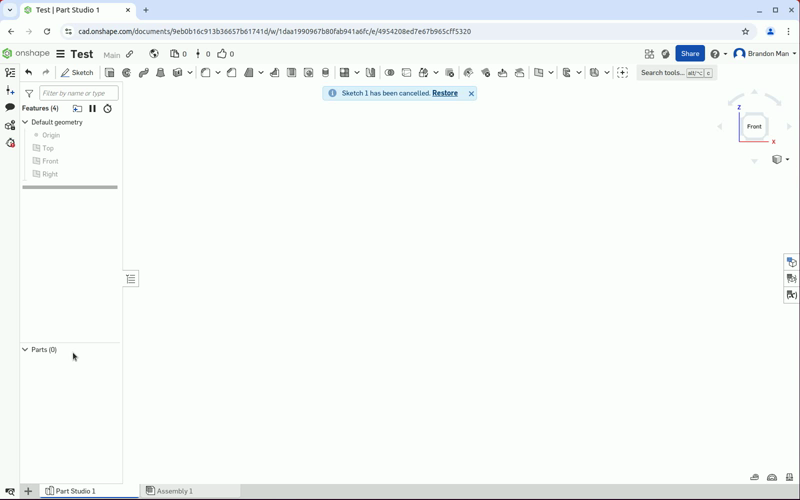
key(shift+s)
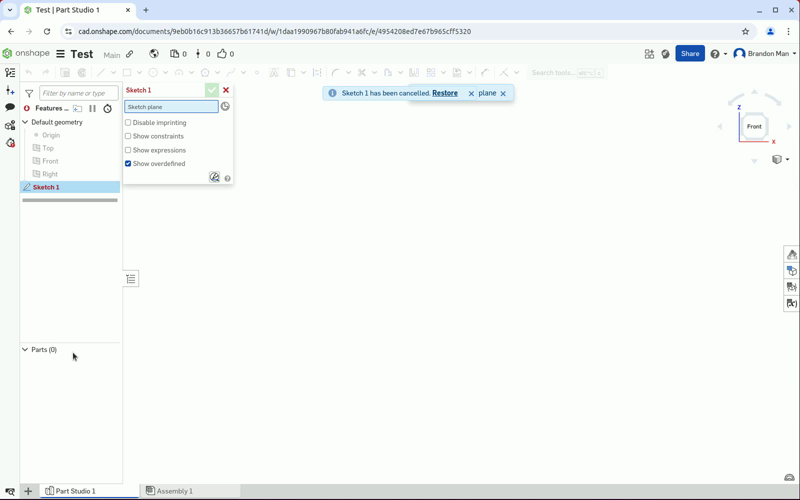
mouse_move(73, 163)
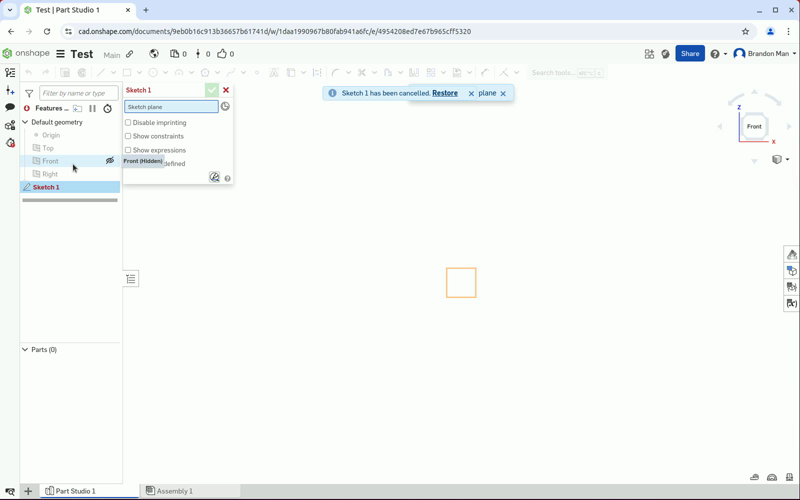
click(73, 163)
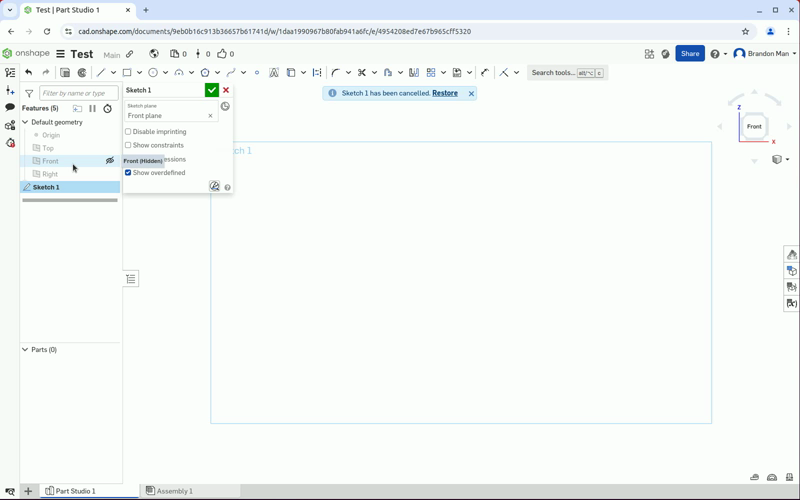
mouse_move(73, 352)
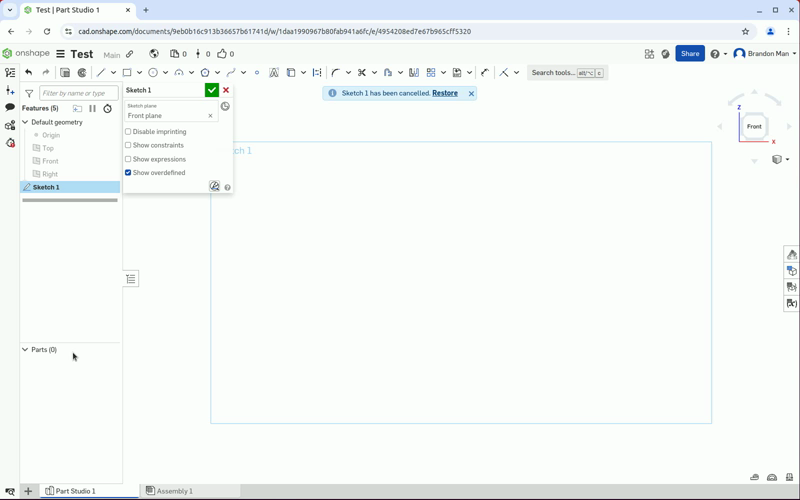
key(y)
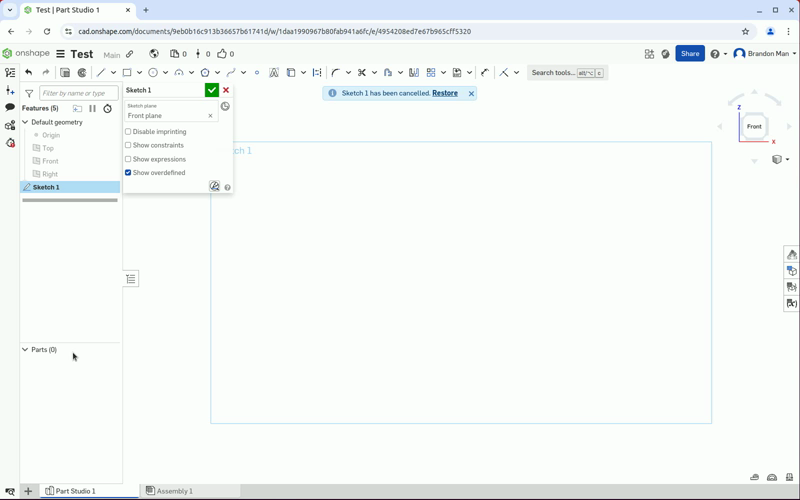
key(c)
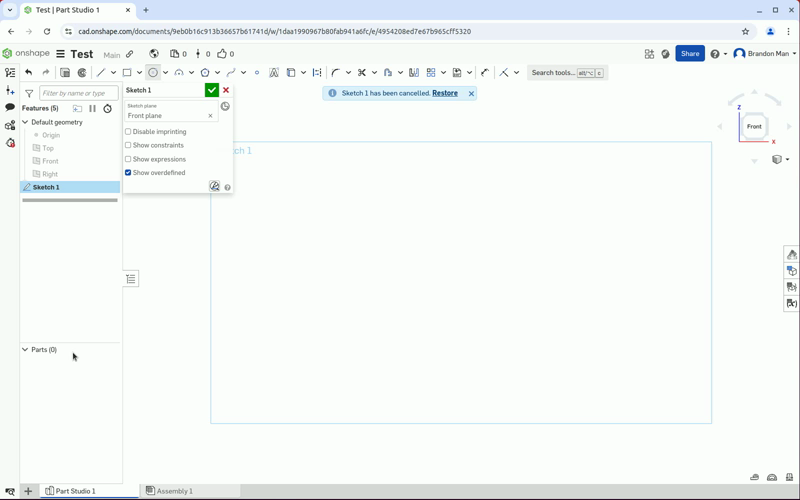
key_down(shift)
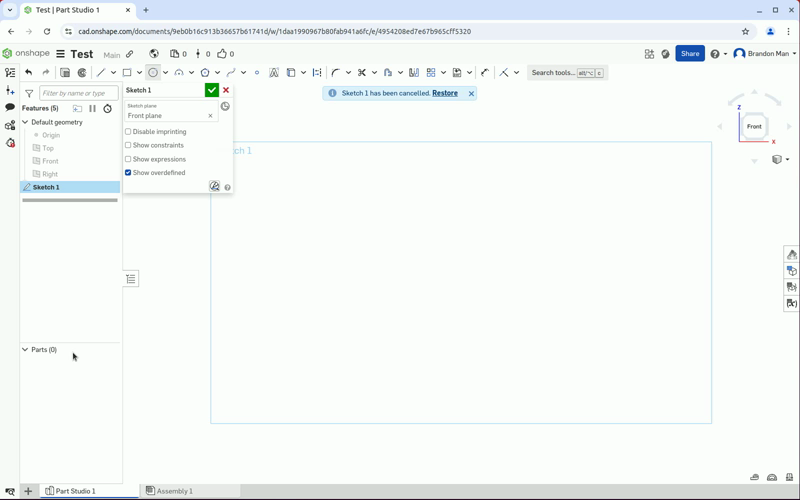
mouse_move(460, 282)
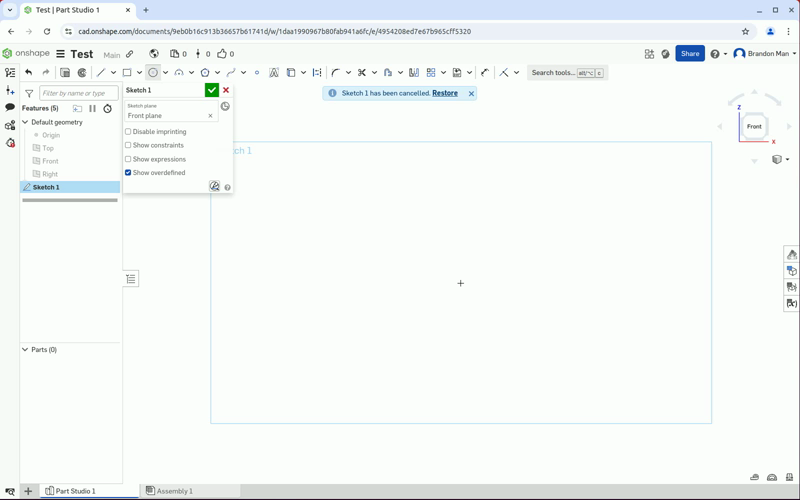
click(460, 282)
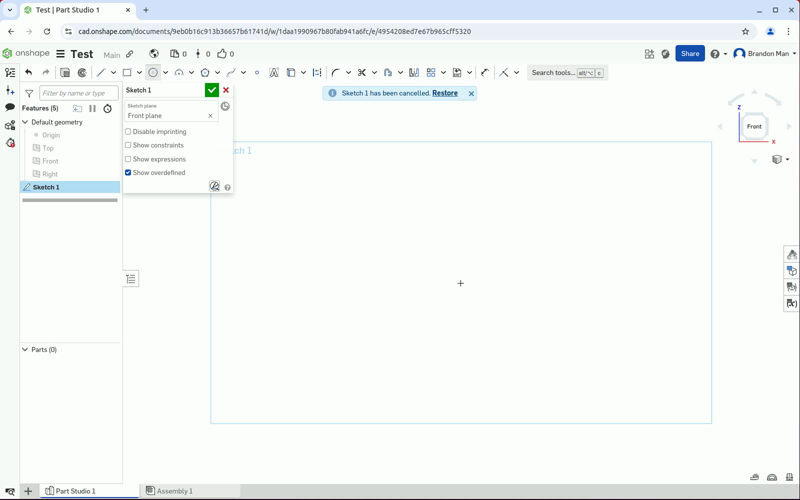
key_up(shift)
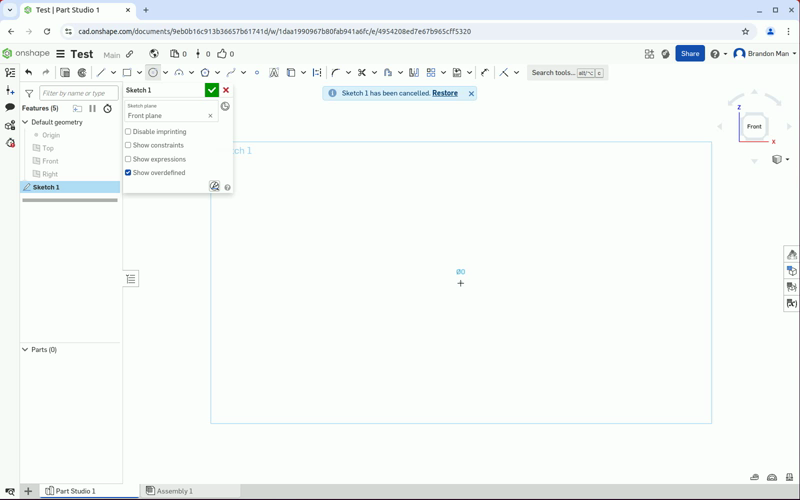
mouse_move(505, 282)
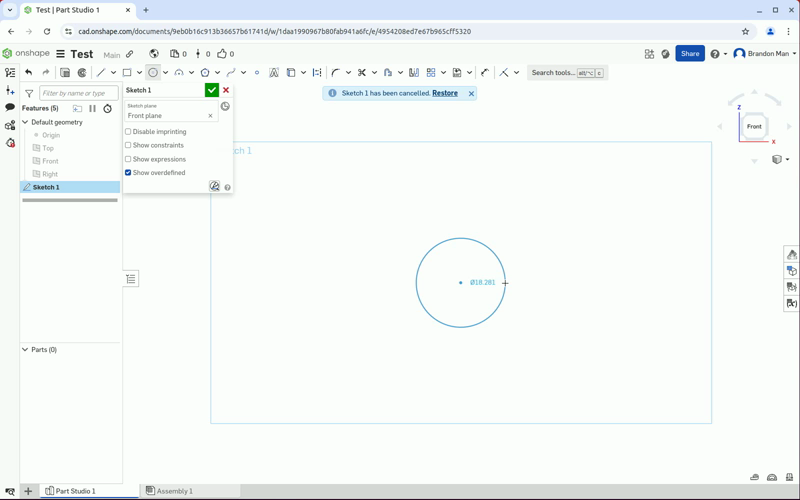
click(505, 282)
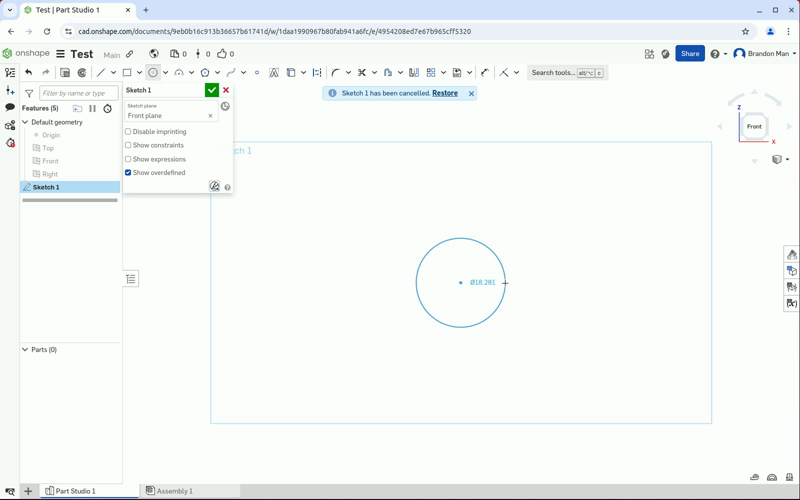
key(esc)
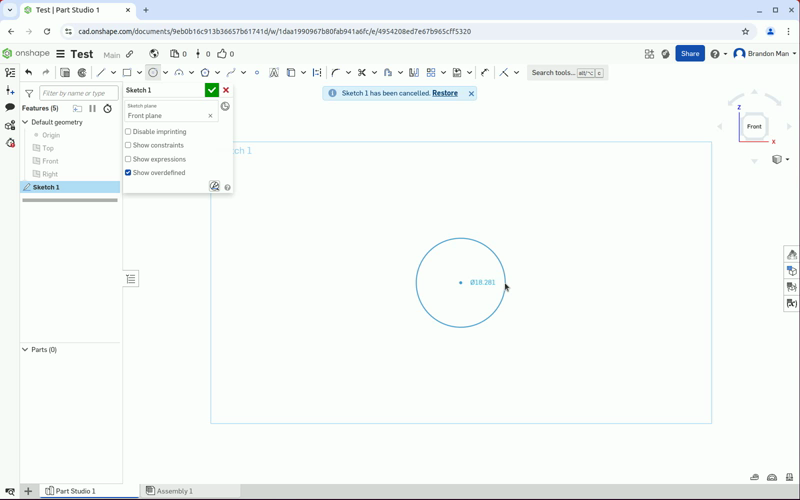
key(c)
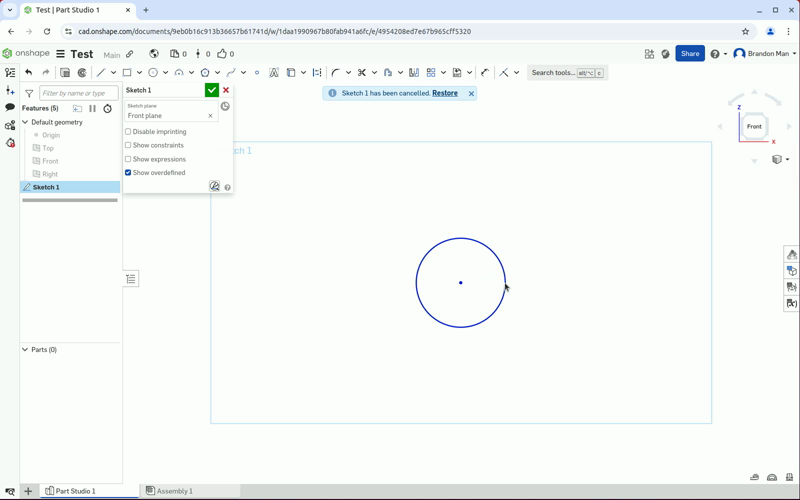
key_down(shift)
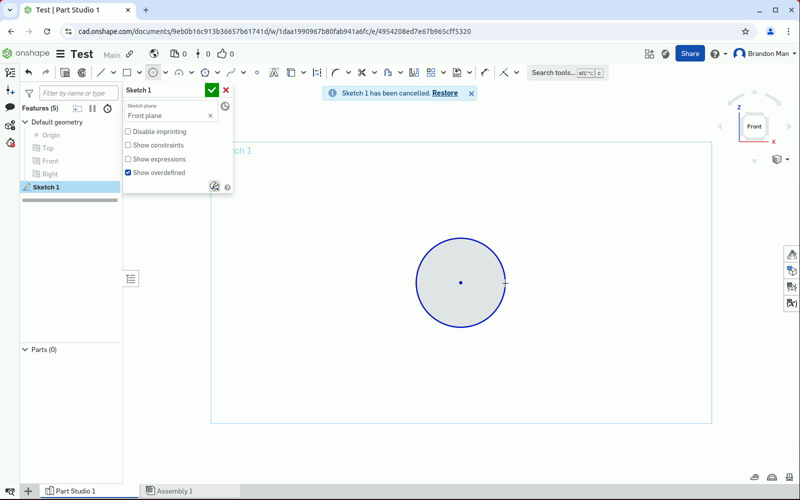
mouse_move(460, 282)
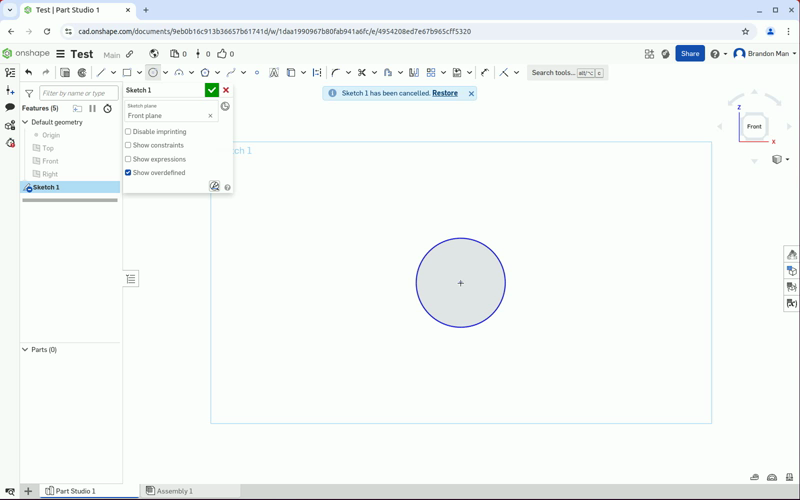
click(460, 282)
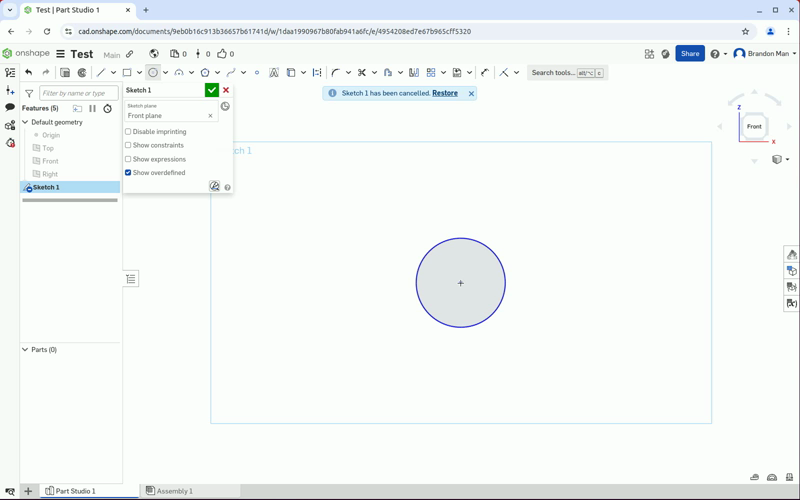
key_up(shift)
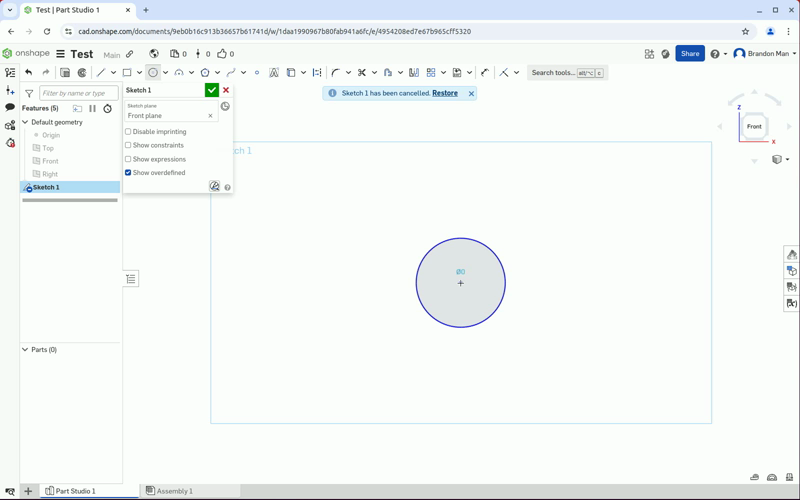
mouse_move(478, 282)
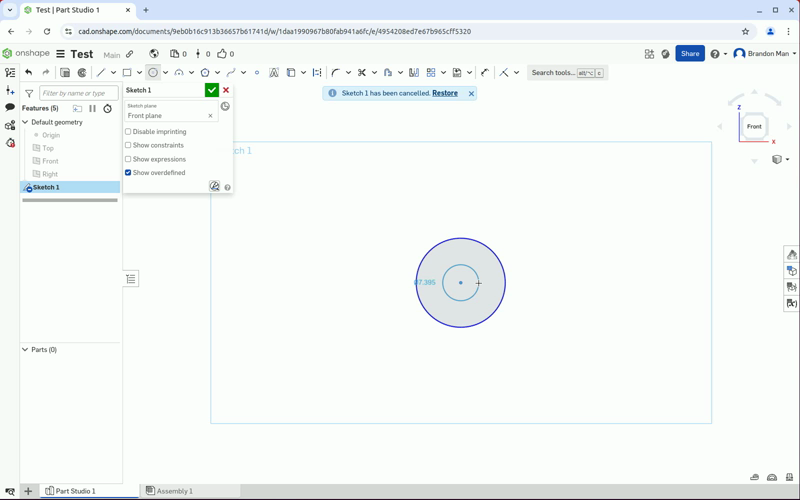
click(478, 282)
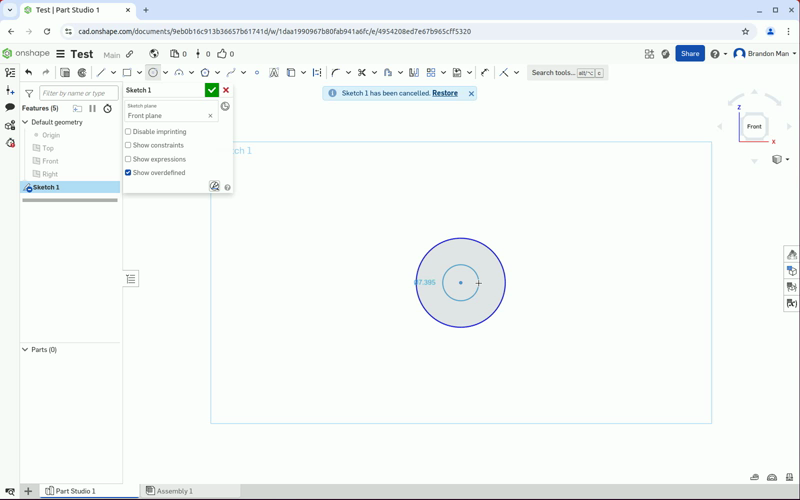
key(esc)
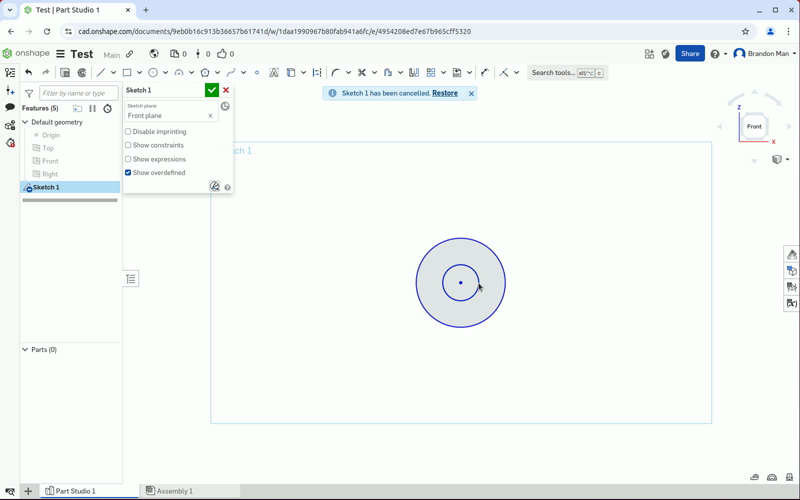
mouse_move(432, 293)
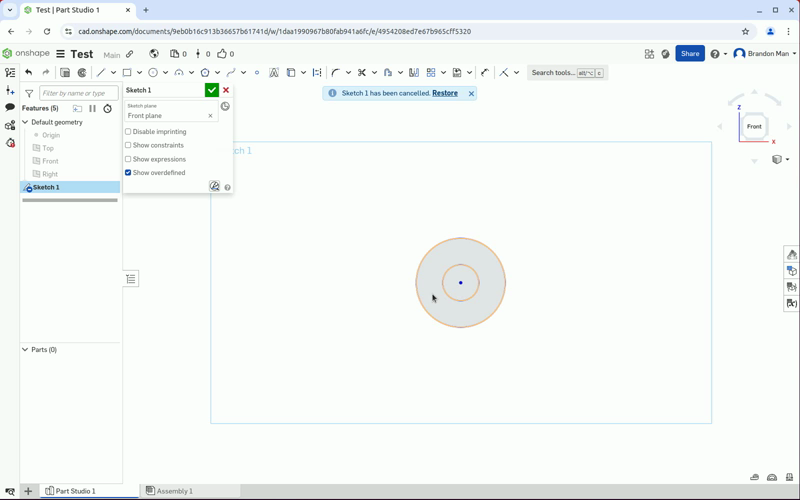
click(432, 293)
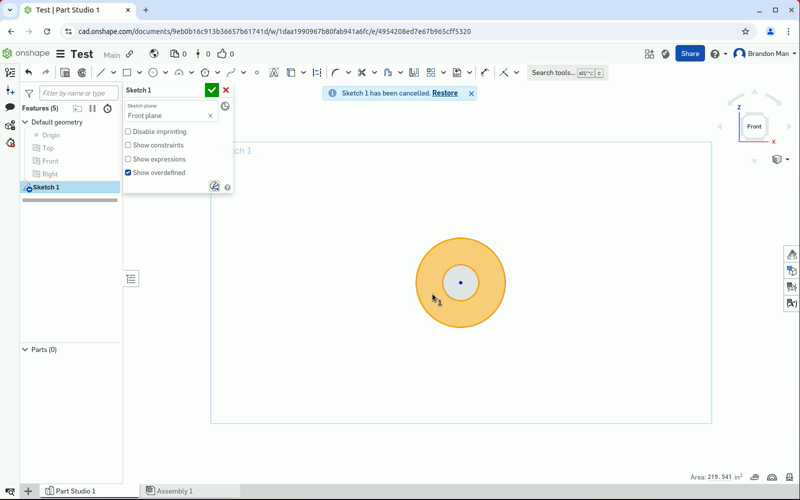
mouse_move(73, 352)
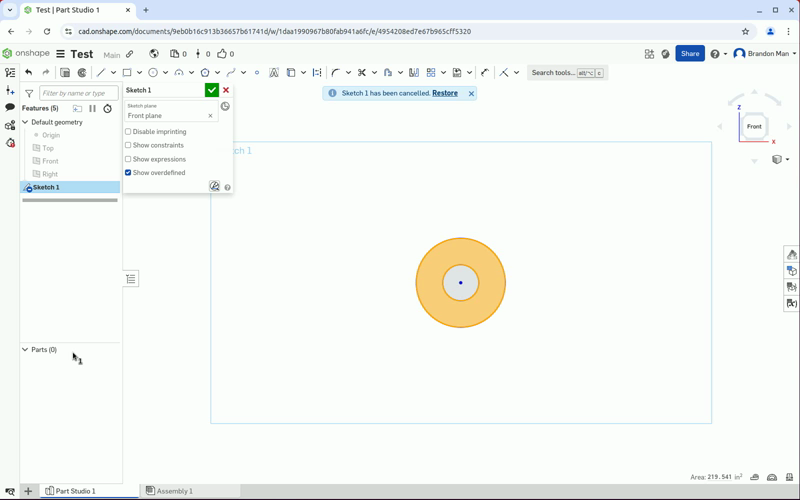
key(shift+y)
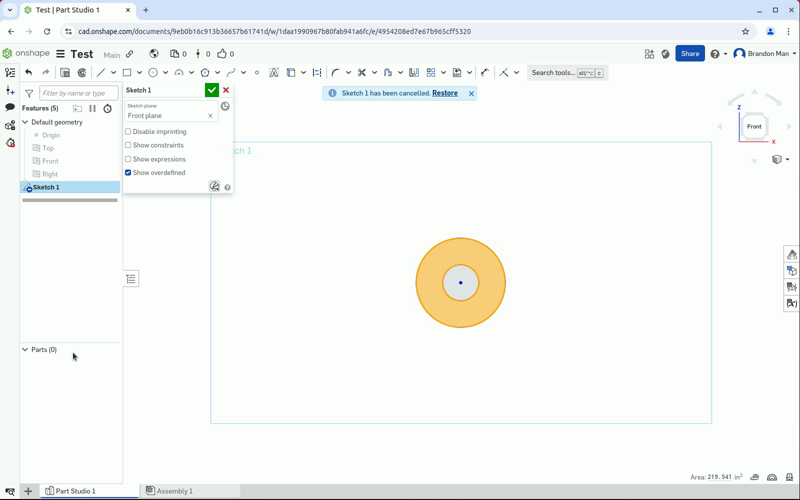
key(shift+e)
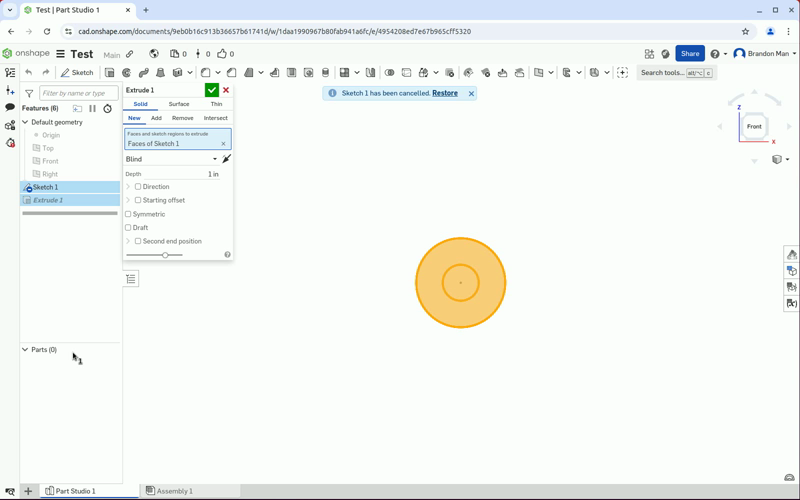
mouse_move(143, 106)
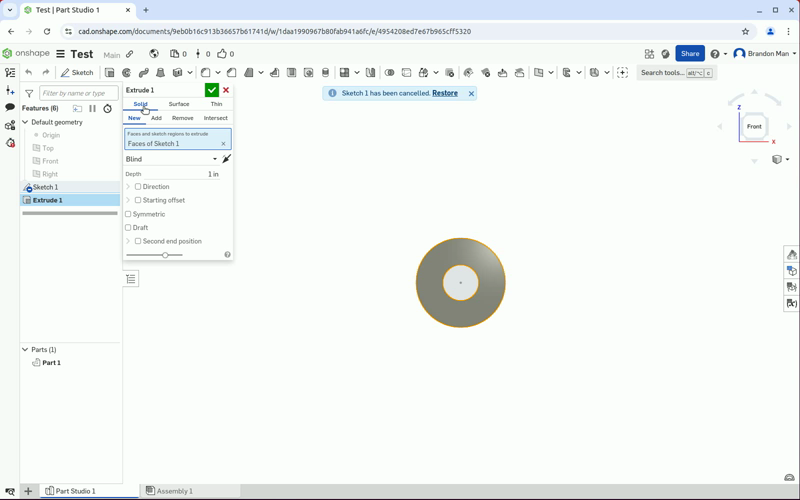
click(143, 106)
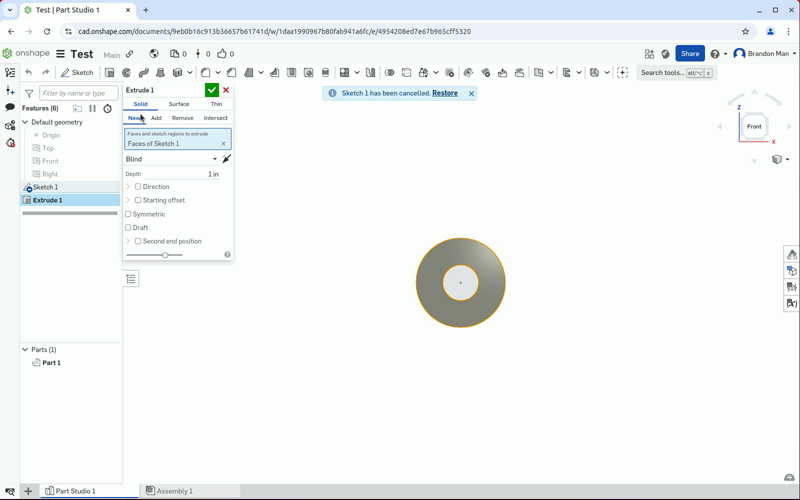
mouse_move(137, 120)
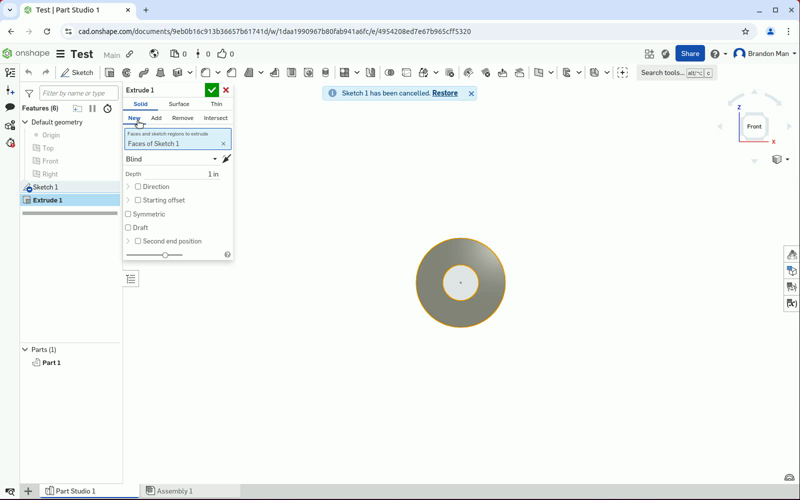
click(137, 120)
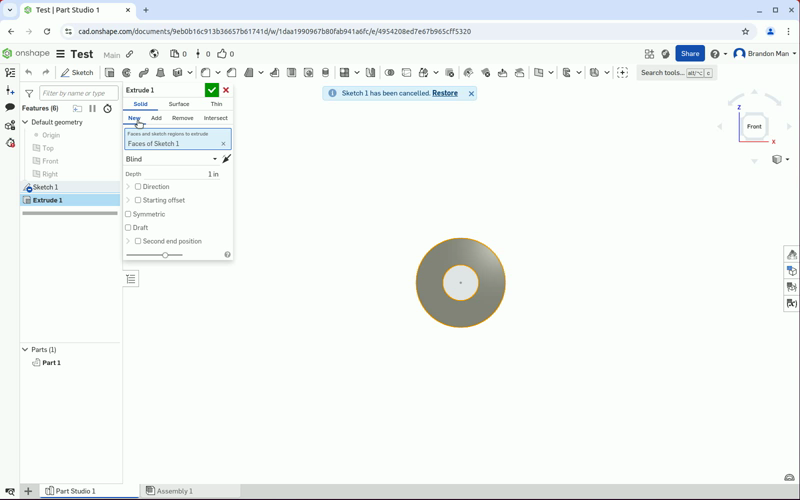
key(tab, 4)
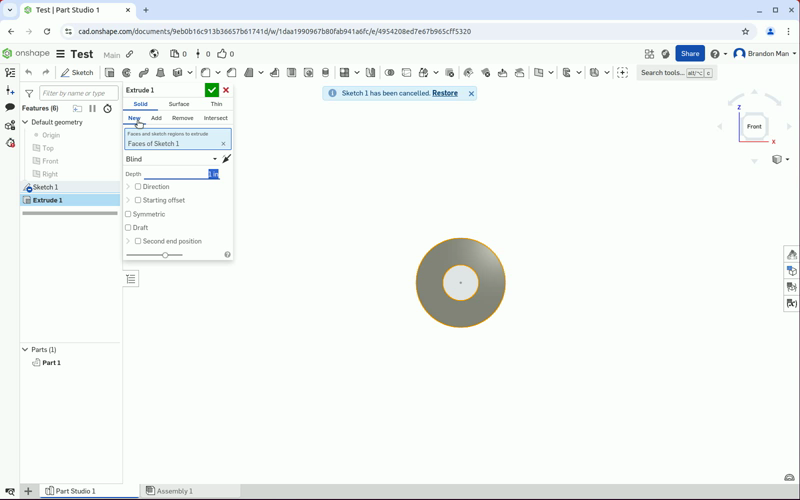
text(3.611)
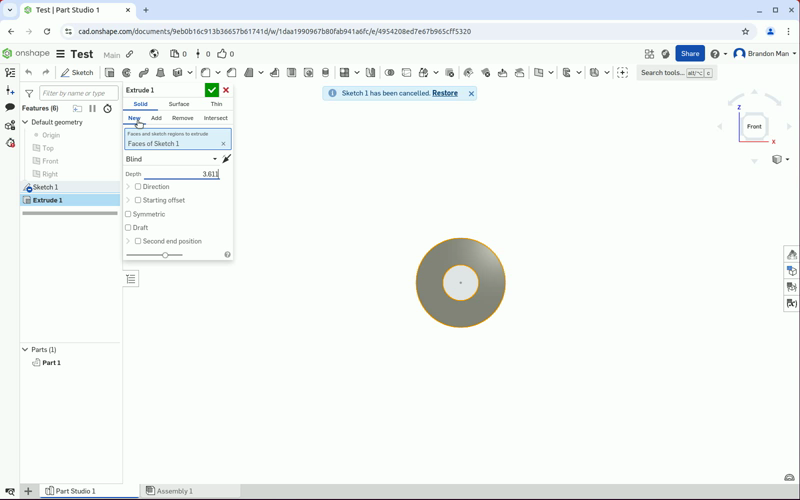
key(enter)
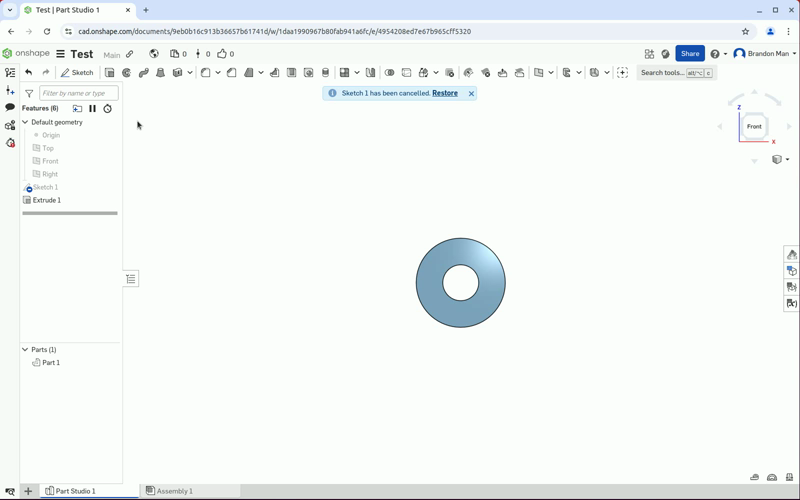
key(shift+h)
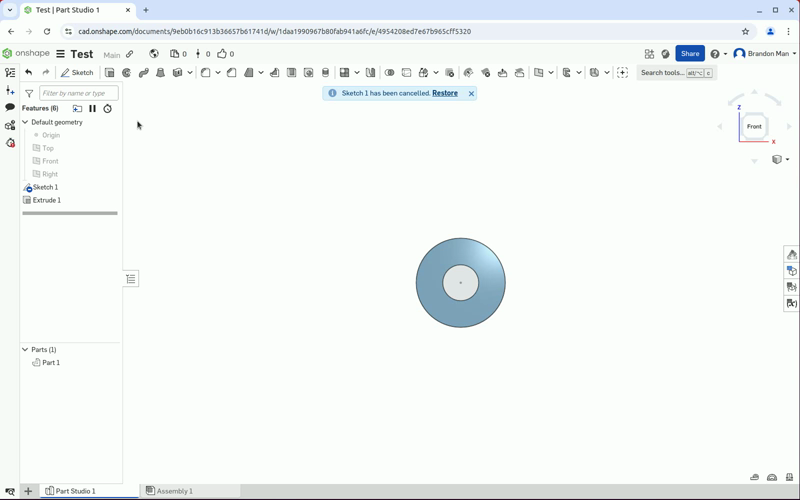
key(shift+h)
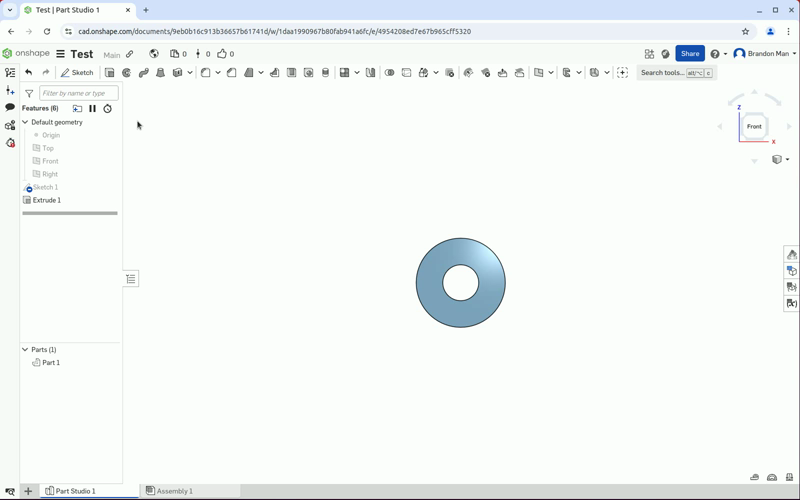
mouse_move(73, 189)
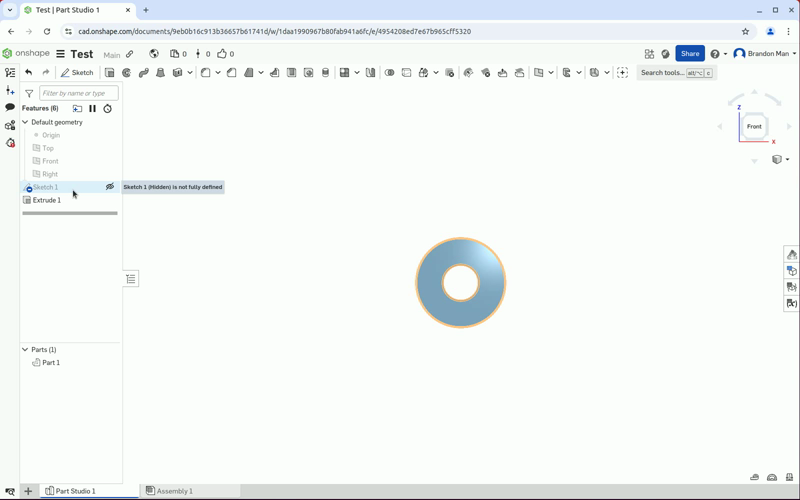
click(73, 189)
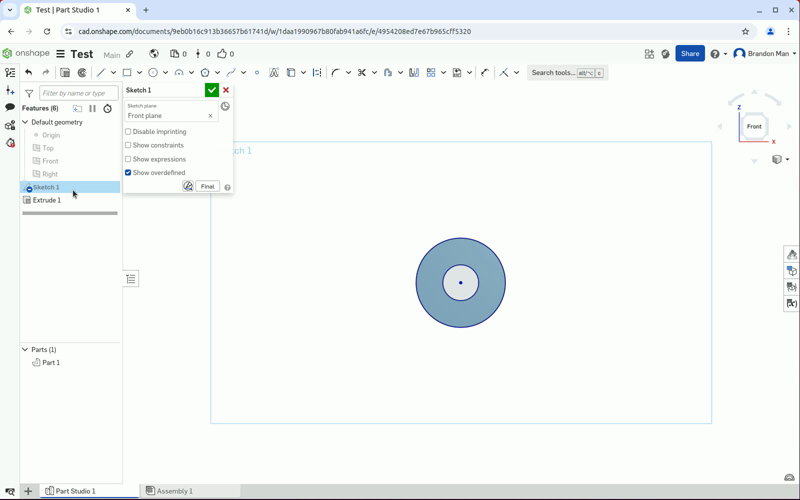
mouse_move(229, 92)
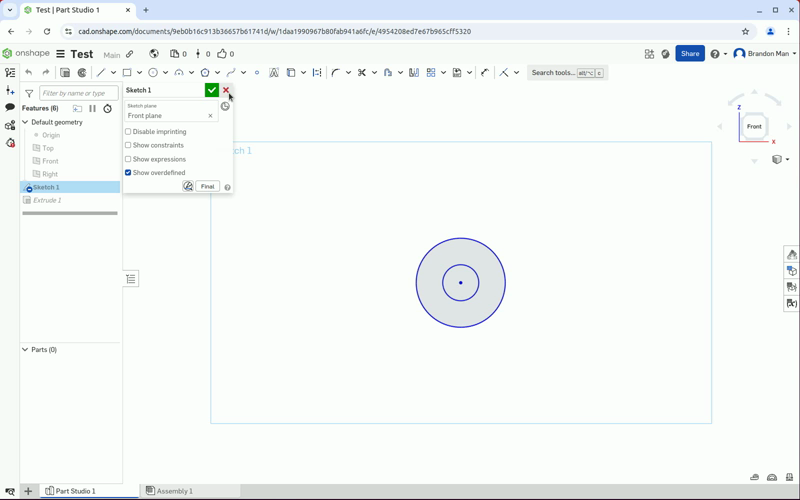
click(229, 92)
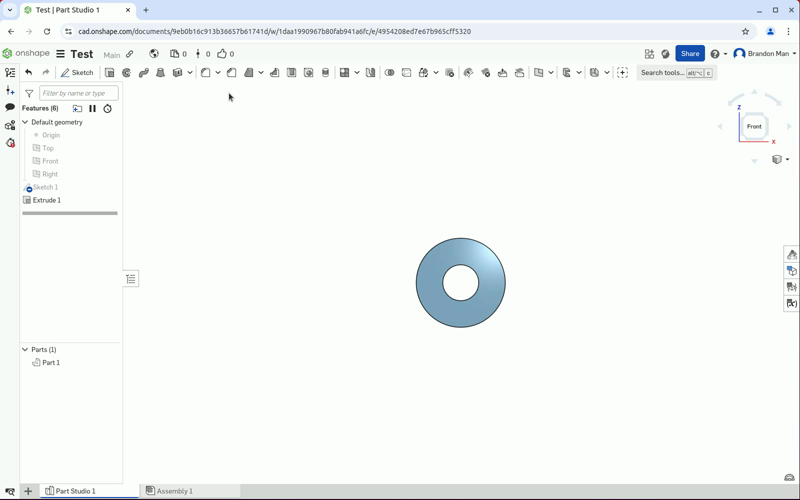
mouse_move(541, 75)
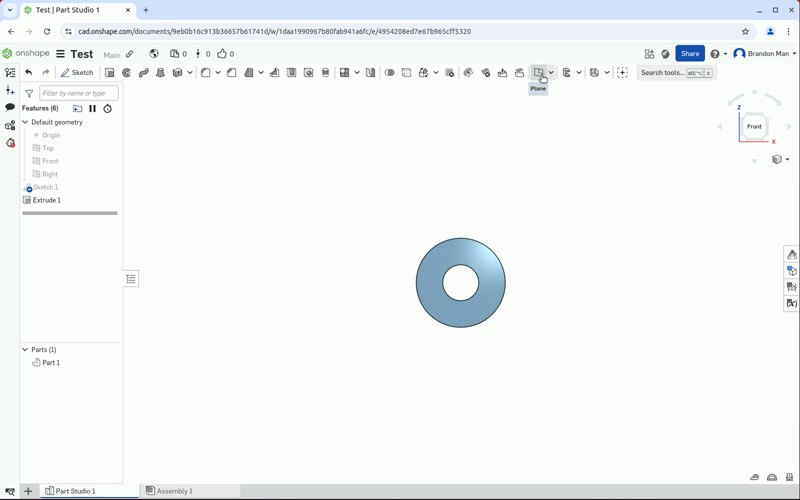
click(541, 75)
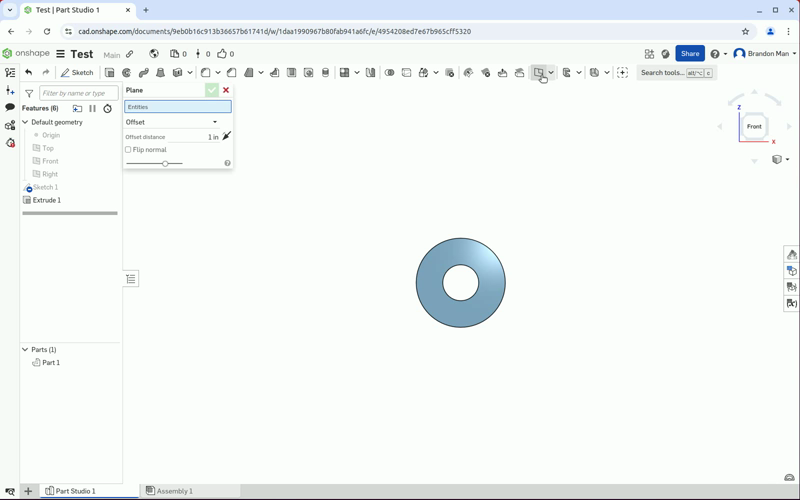
mouse_move(73, 163)
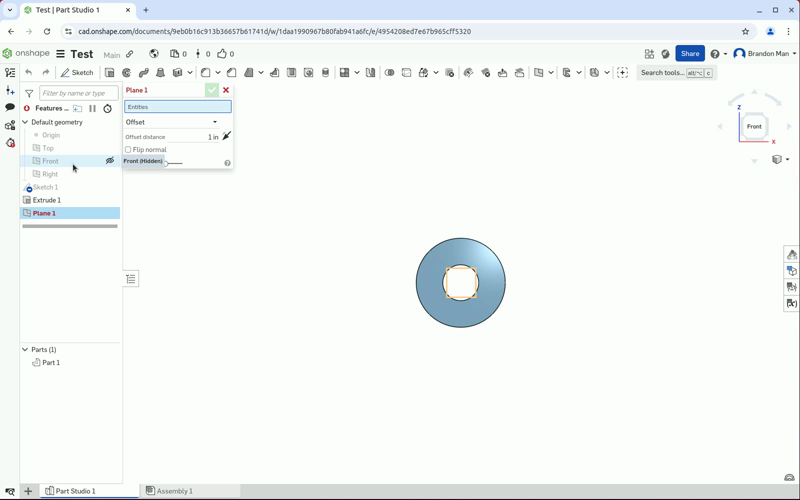
click(73, 163)
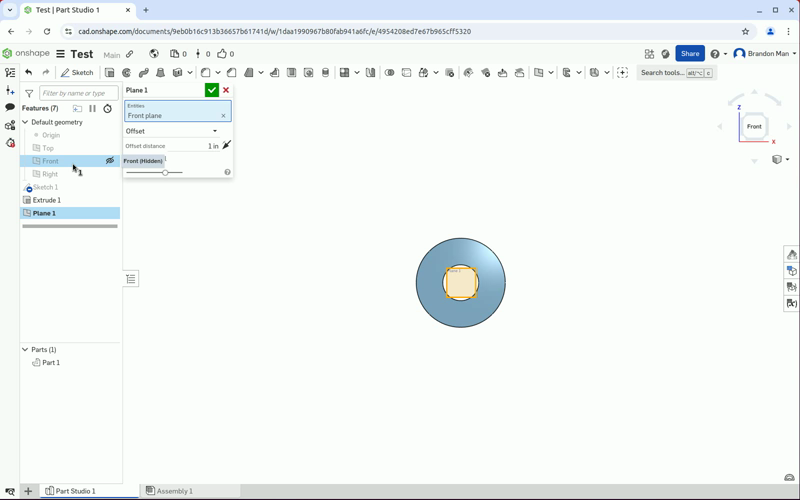
key(tab, 2)
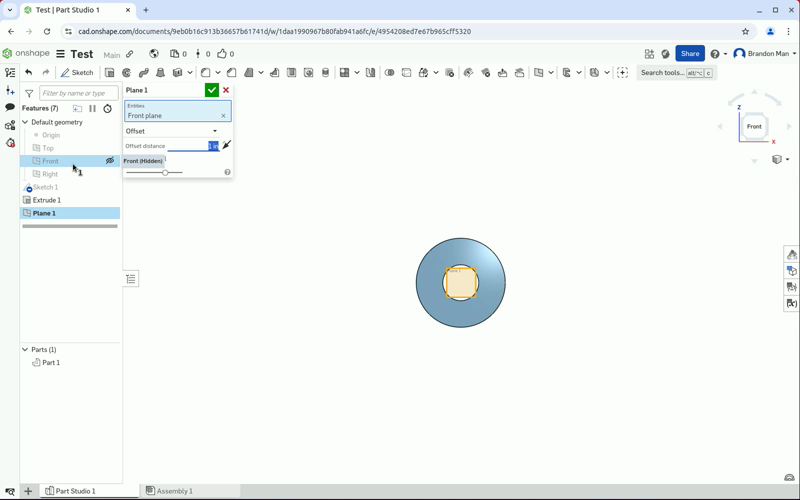
text(3.605)
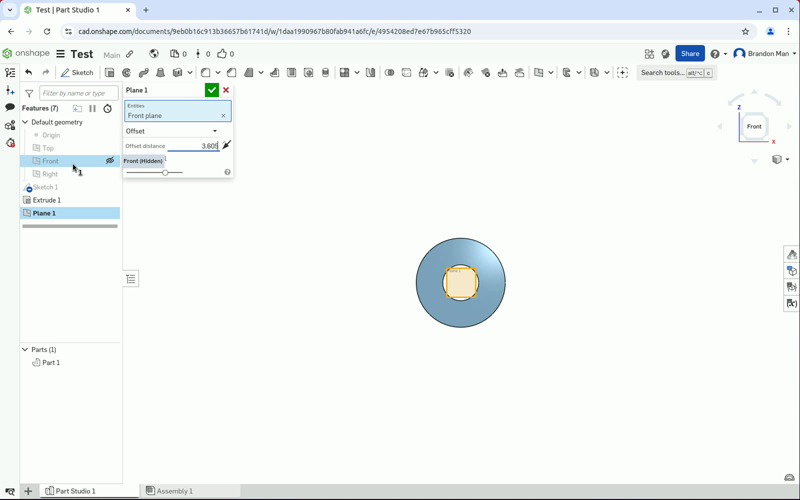
key(enter, 2)
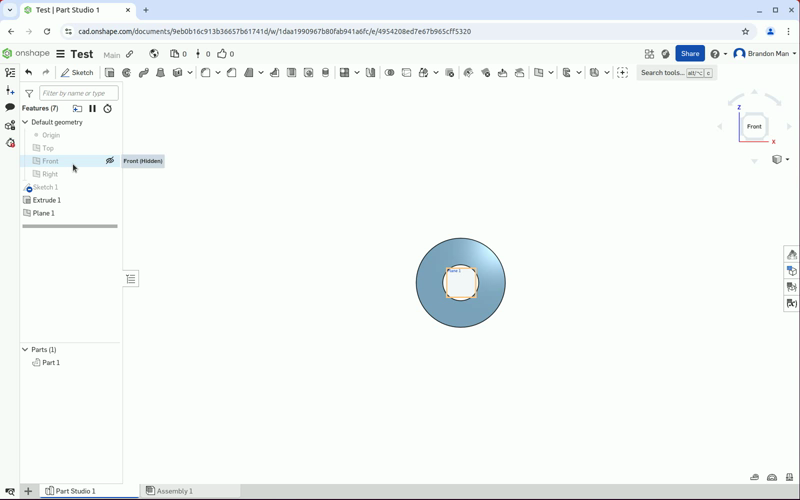
key(shift+s)
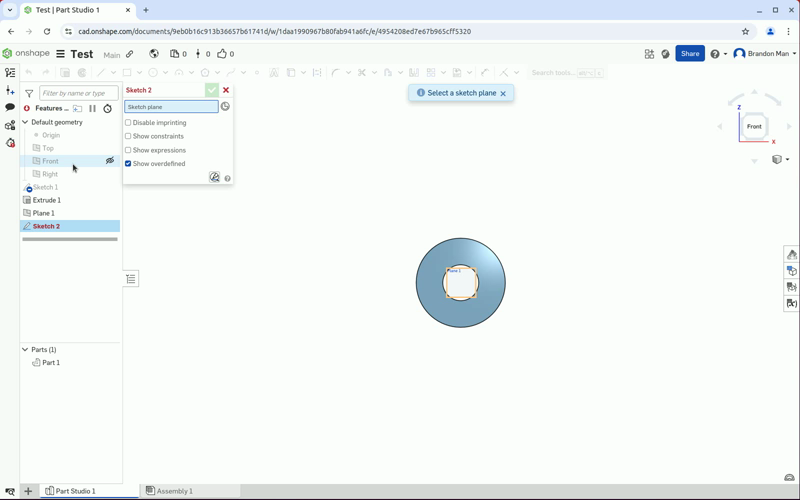
mouse_move(73, 215)
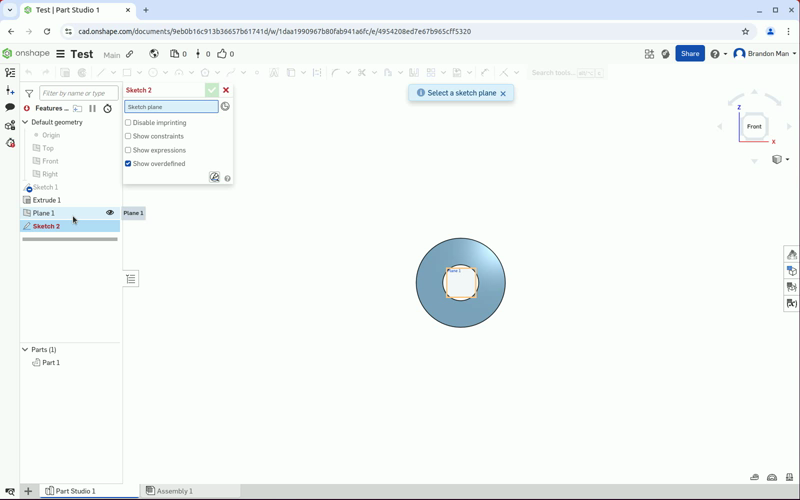
click(73, 215)
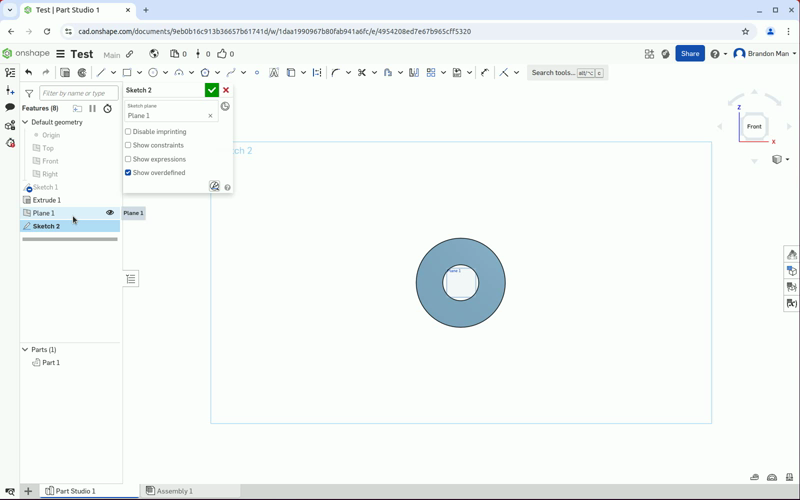
mouse_move(73, 352)
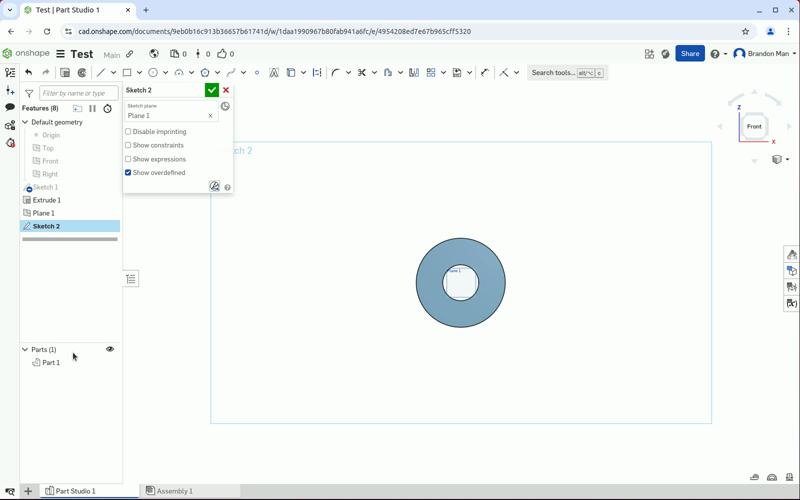
key(y)
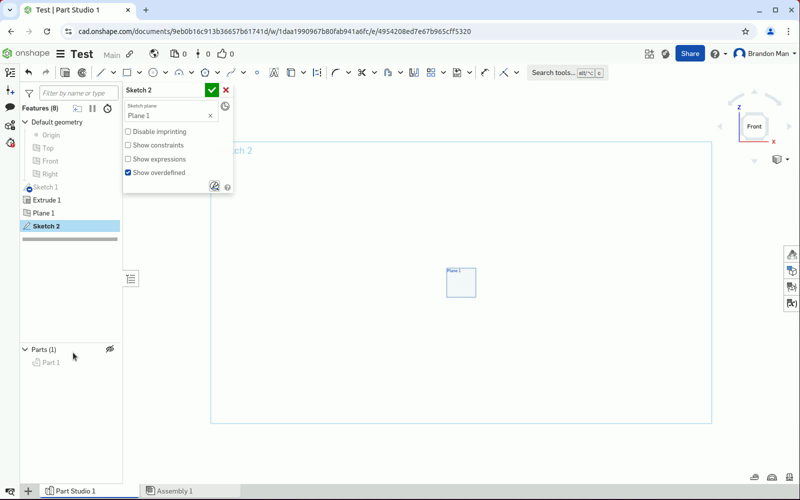
key(c)
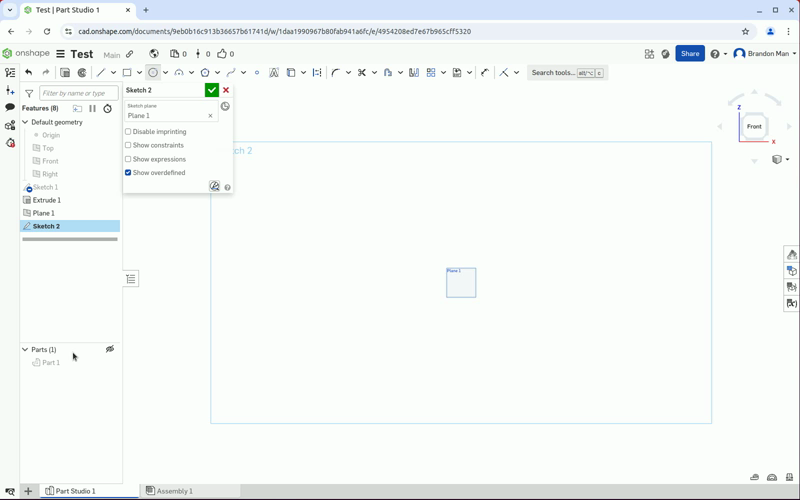
key_down(shift)
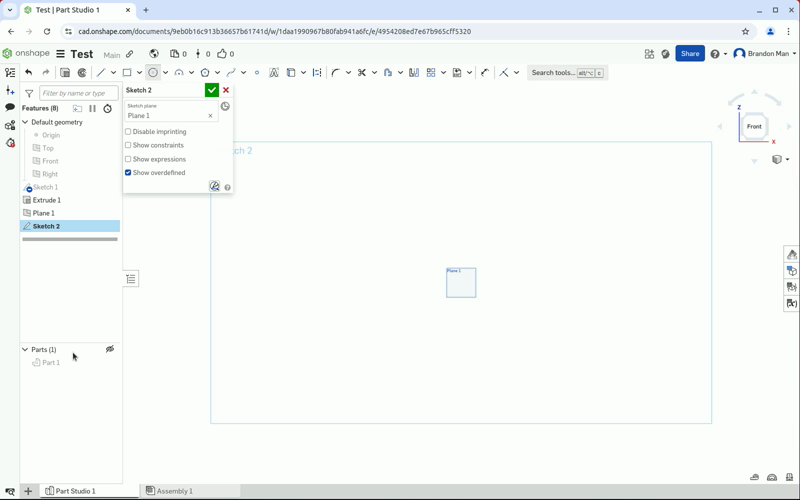
mouse_move(460, 282)
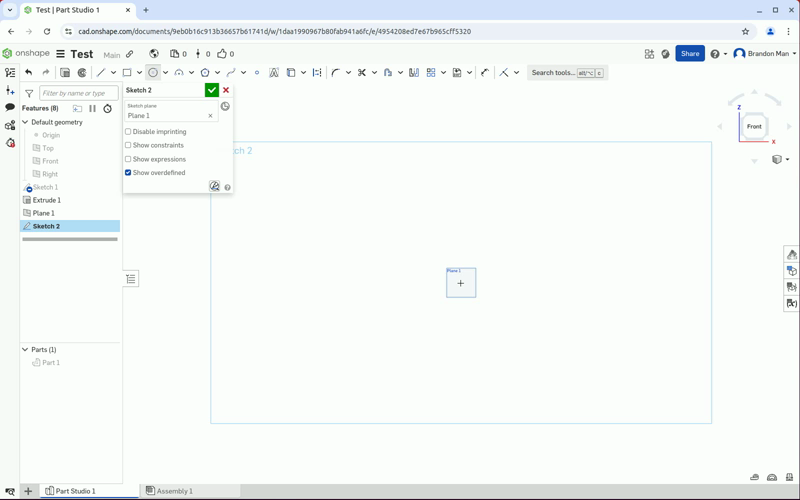
click(460, 282)
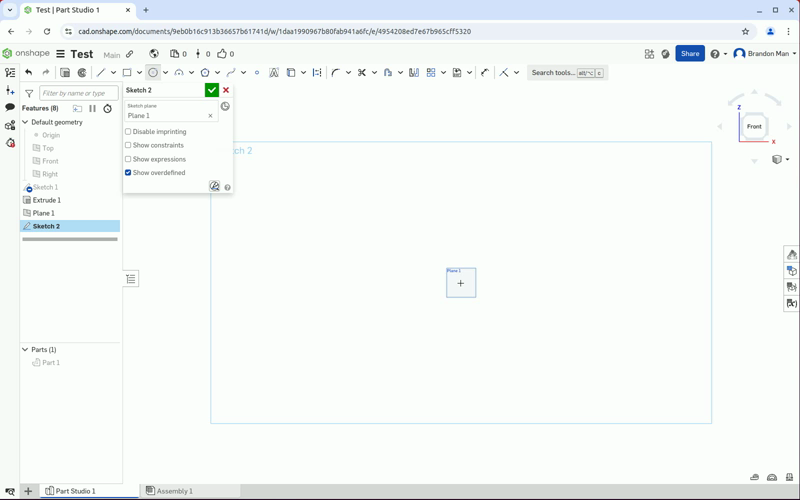
key_up(shift)
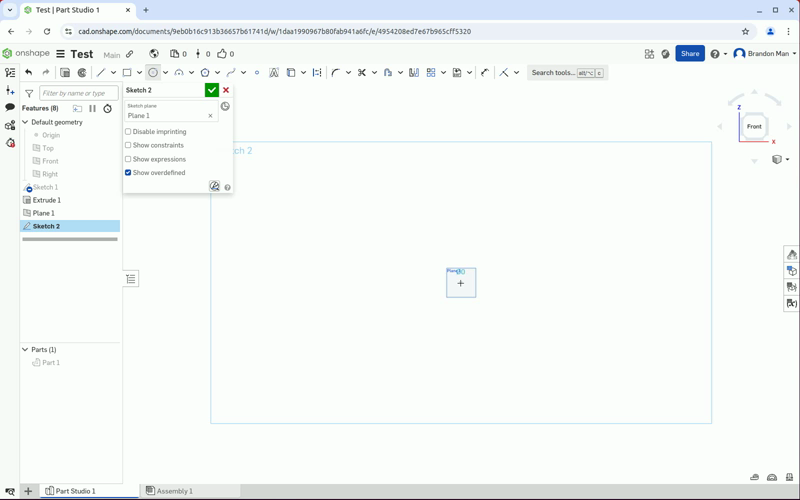
mouse_move(492, 282)
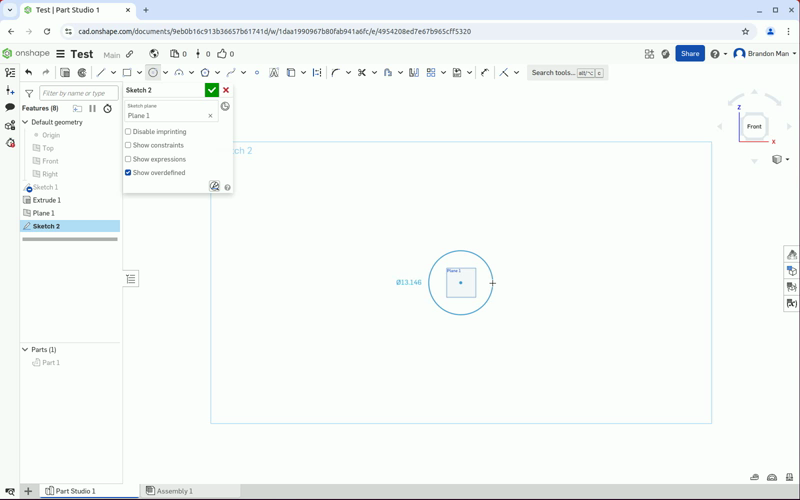
click(492, 282)
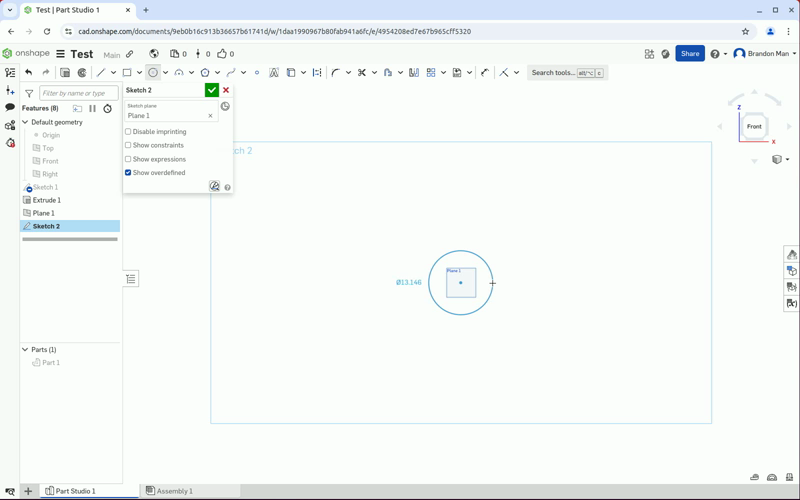
key(esc)
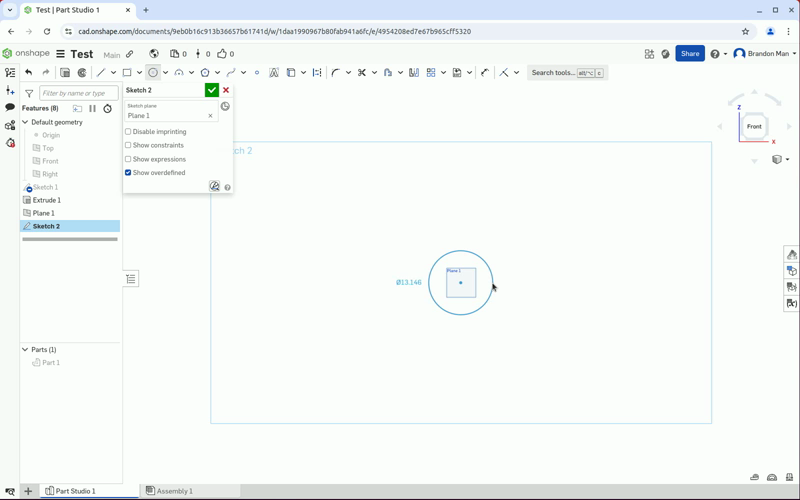
key(c)
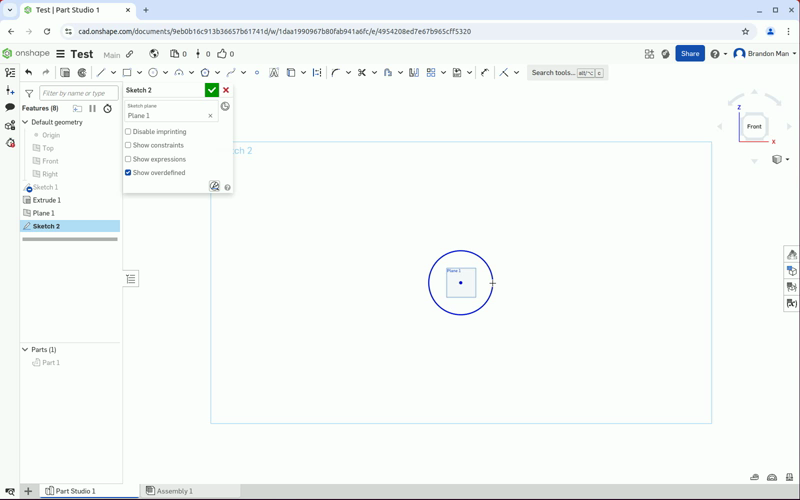
key_down(shift)
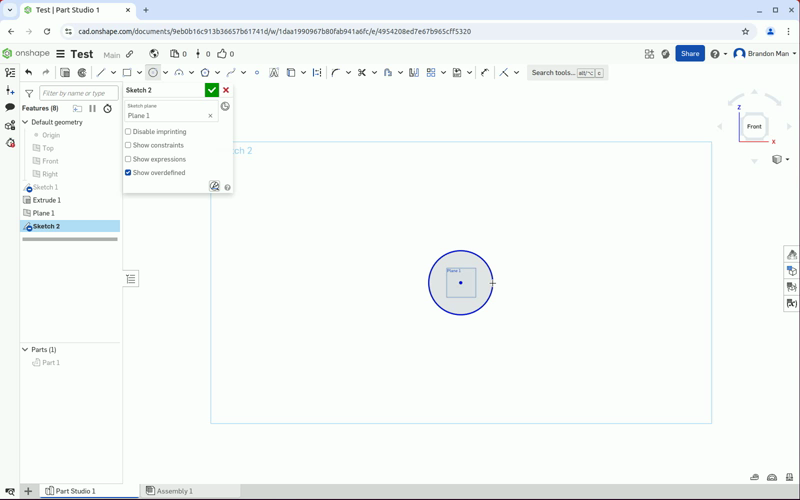
mouse_move(460, 282)
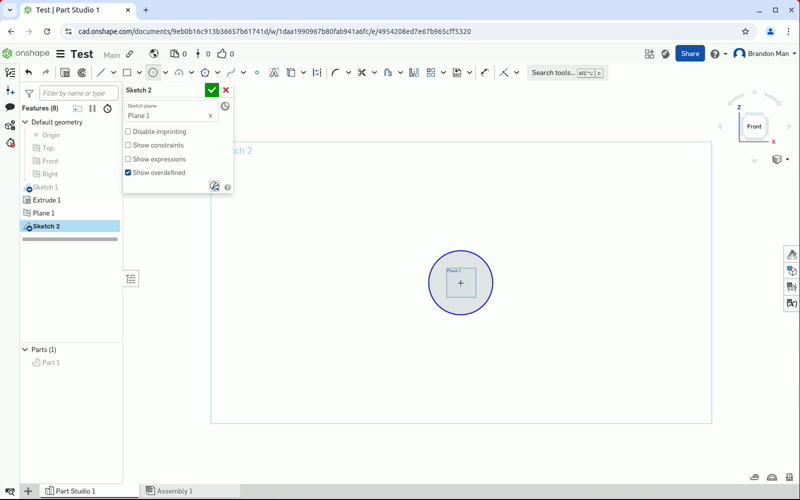
click(460, 282)
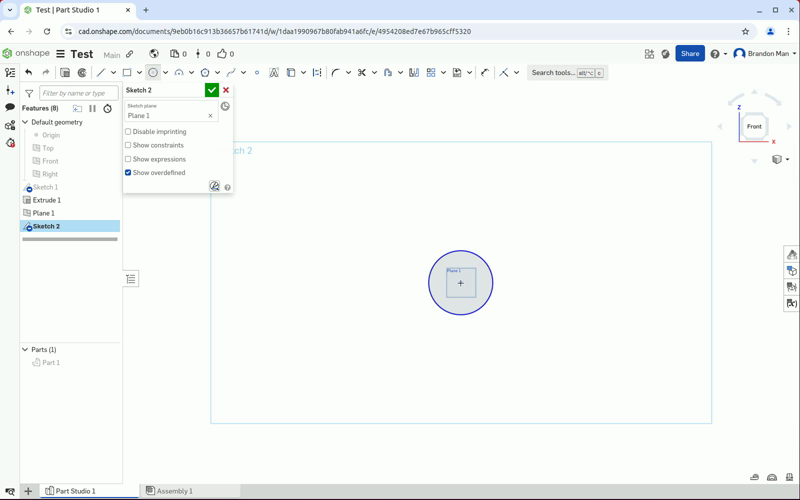
key_up(shift)
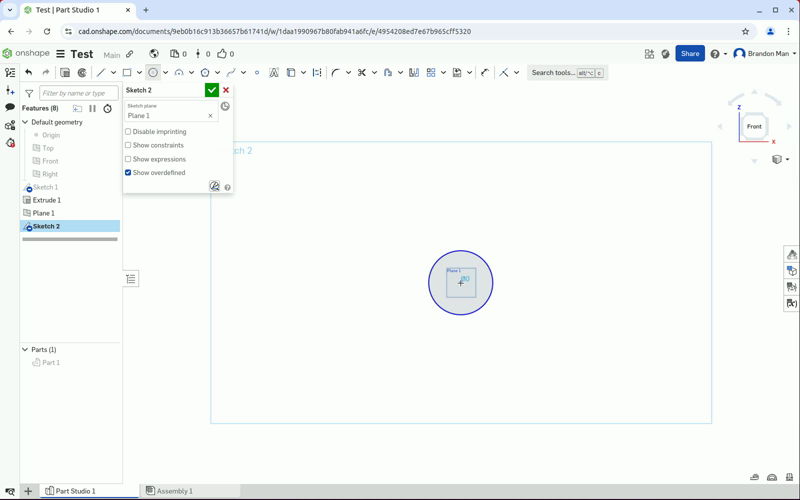
mouse_move(478, 282)
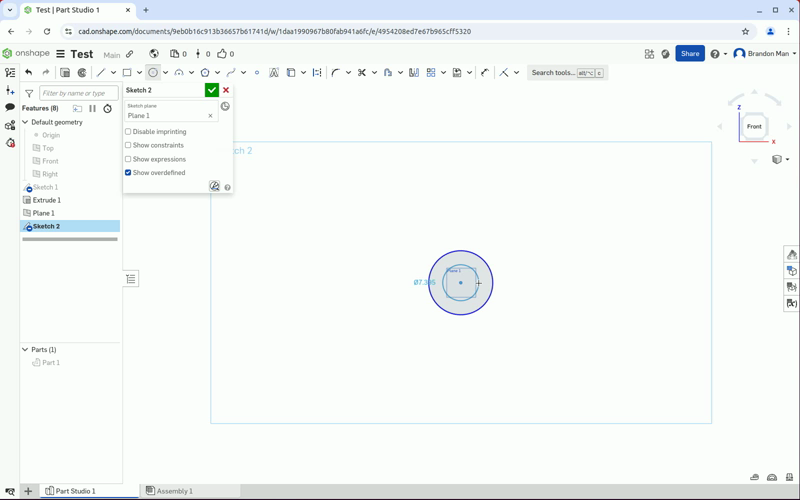
click(478, 282)
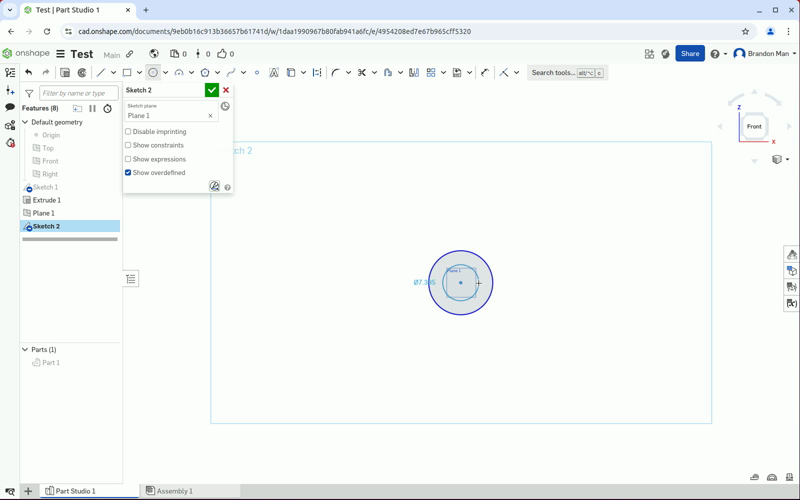
key(esc)
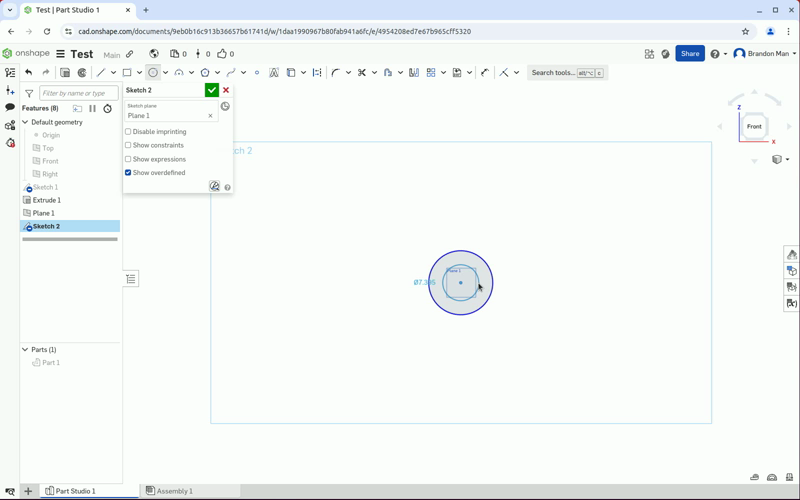
mouse_move(454, 311)
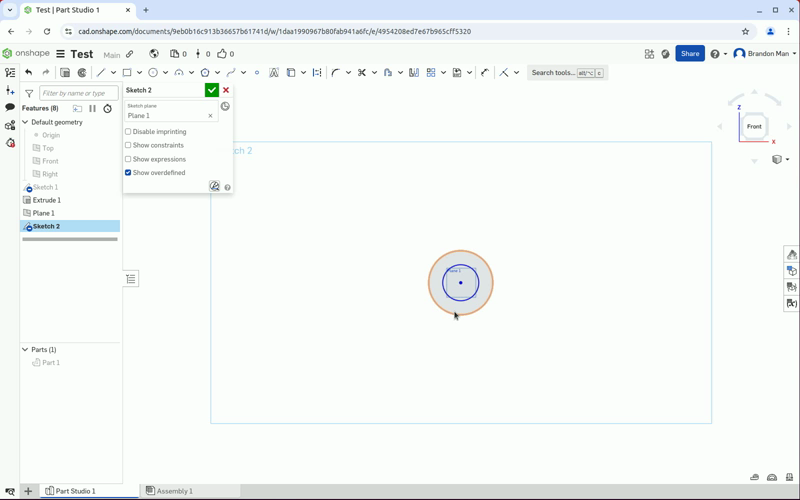
click(454, 311)
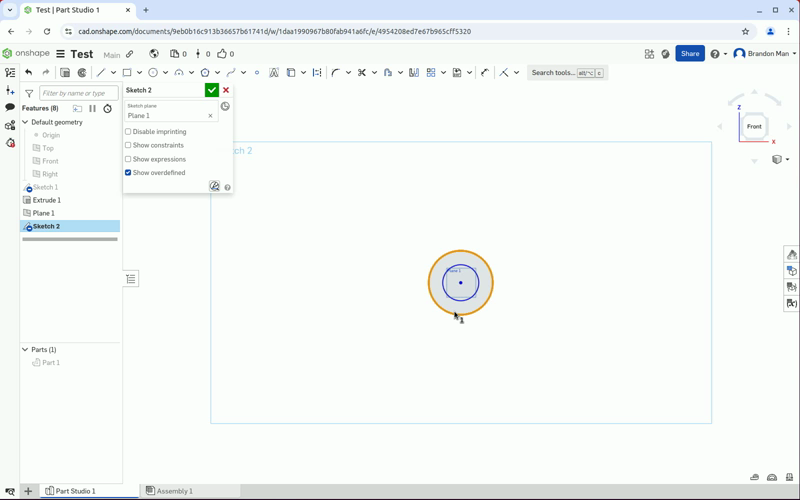
mouse_move(73, 352)
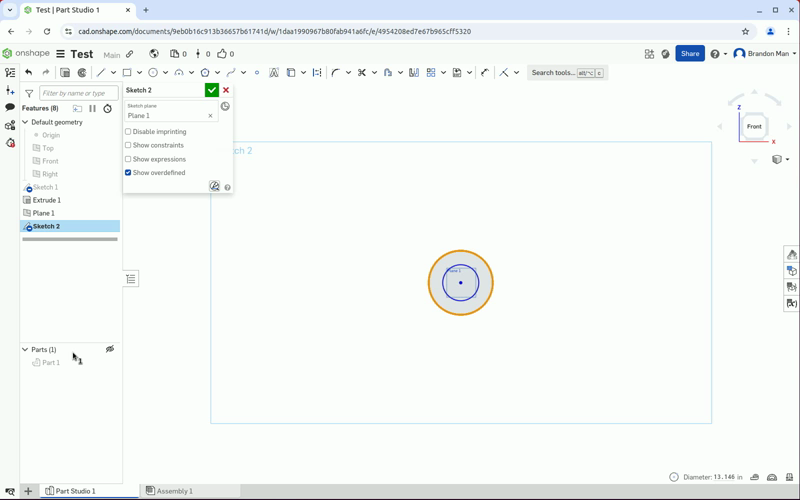
key(shift+y)
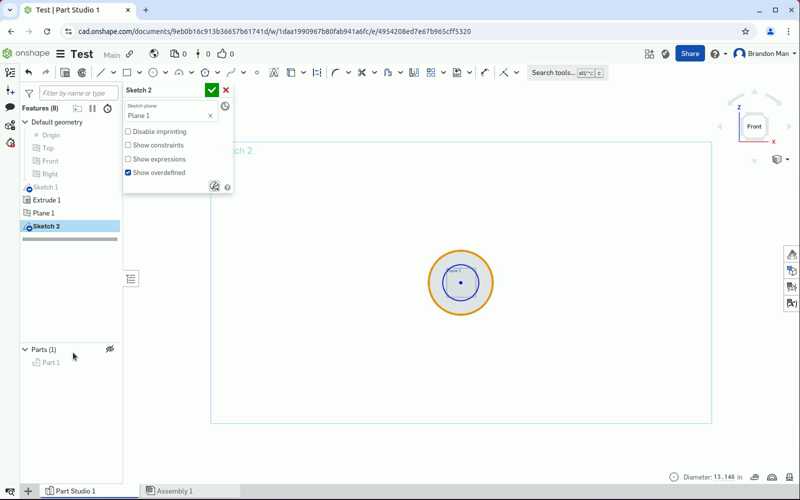
key(shift+e)
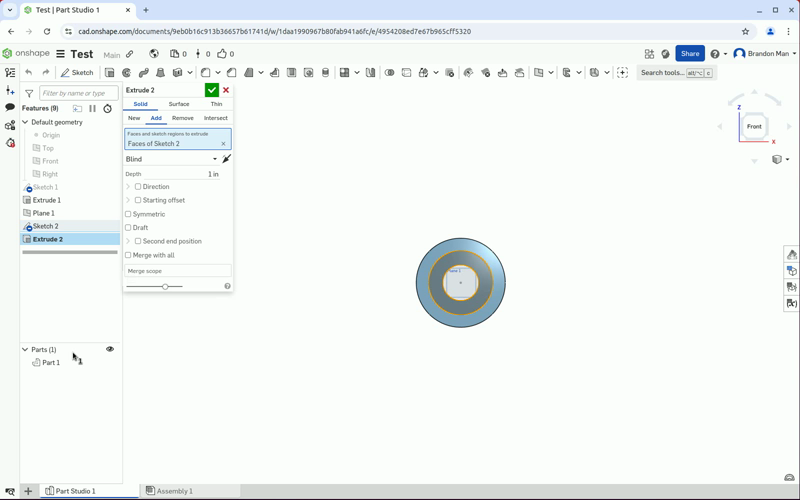
mouse_move(143, 106)
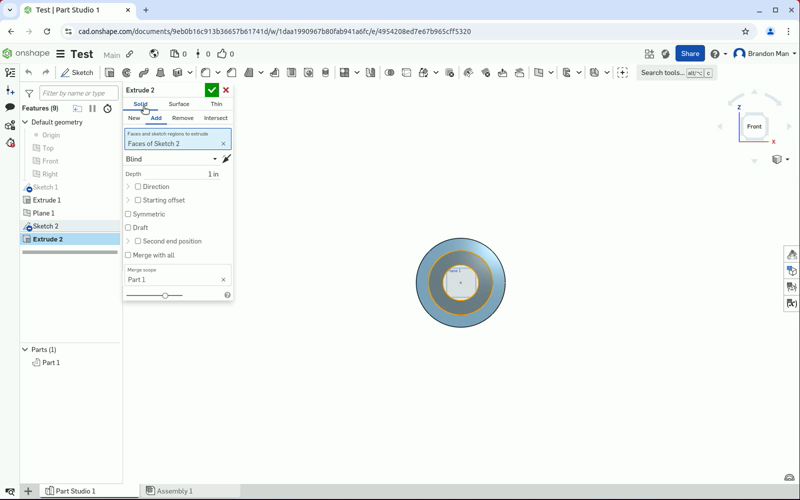
click(143, 106)
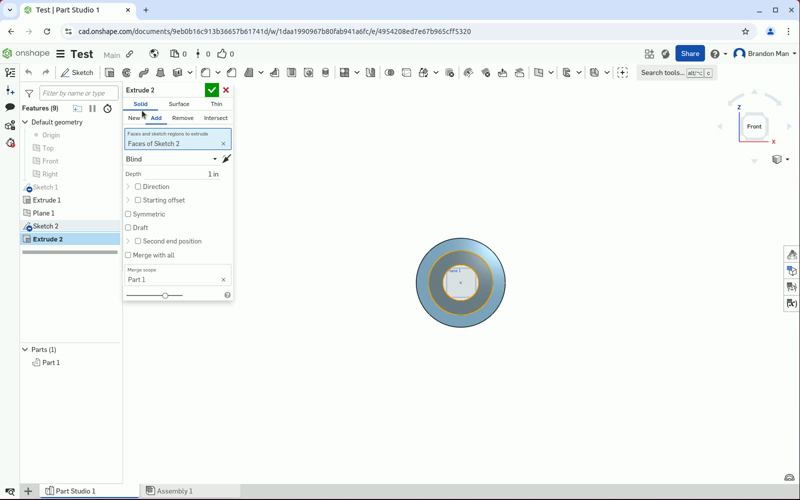
mouse_move(137, 120)
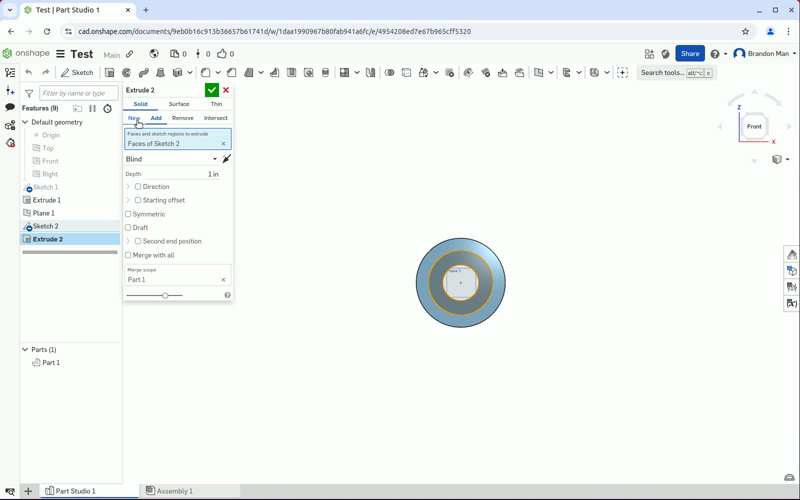
click(137, 120)
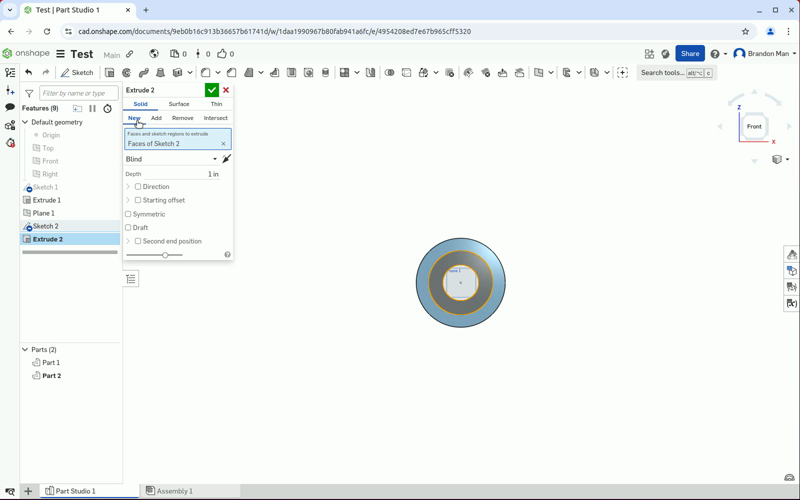
key(tab, 4)
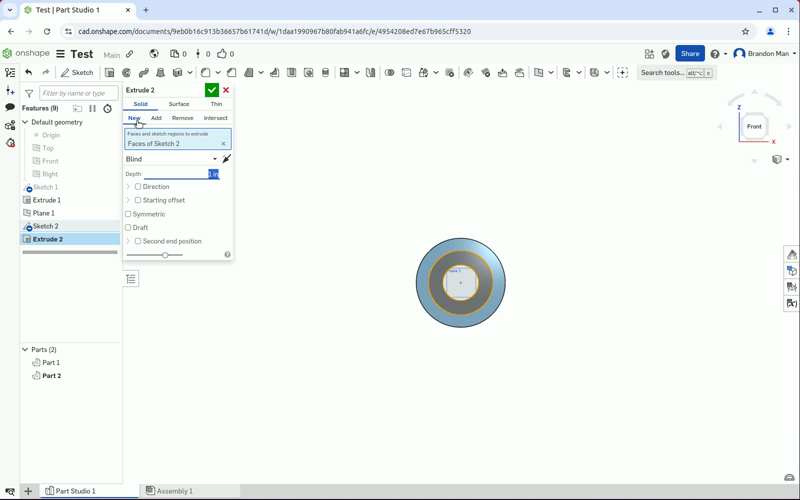
text(1.204)
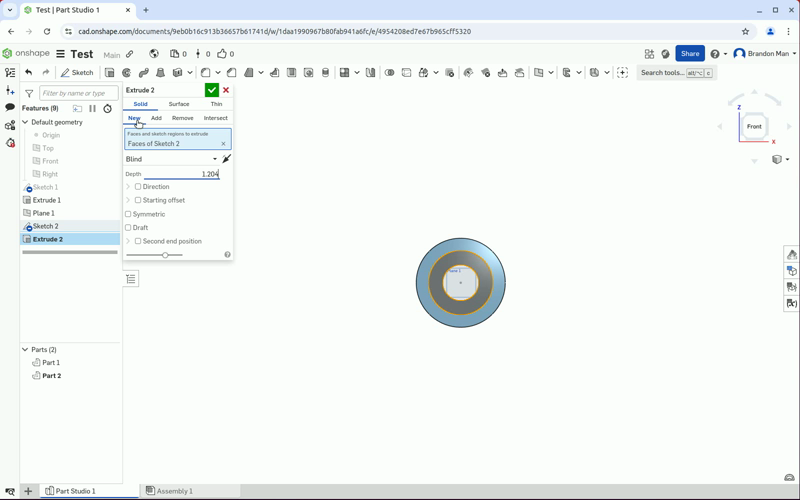
key(enter)
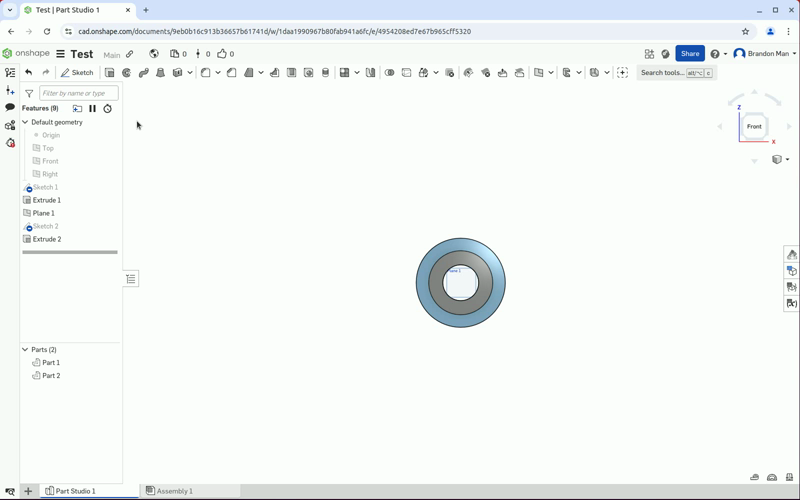
key(shift+h)
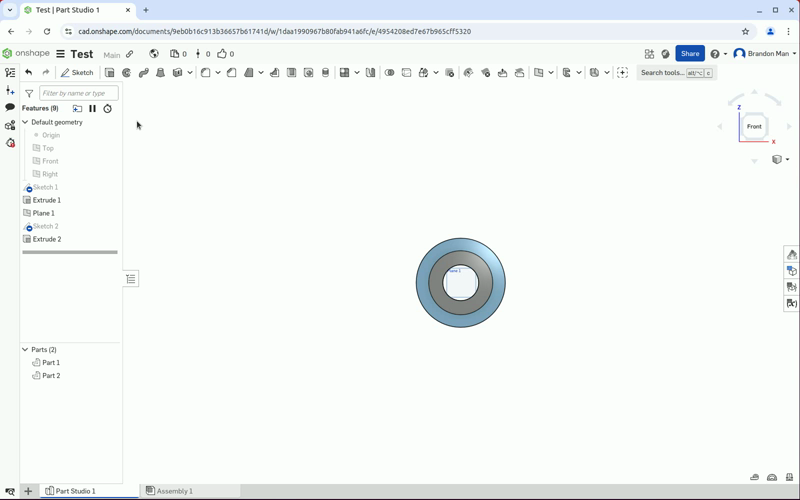
key(shift+h)
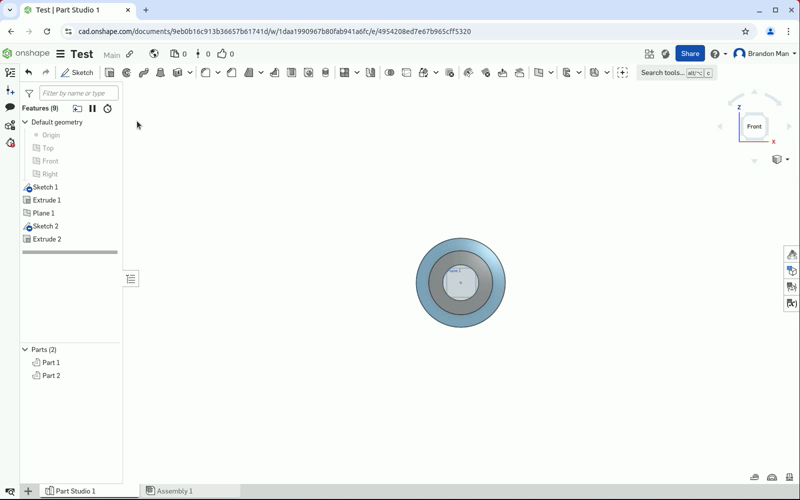
key(shift+7)
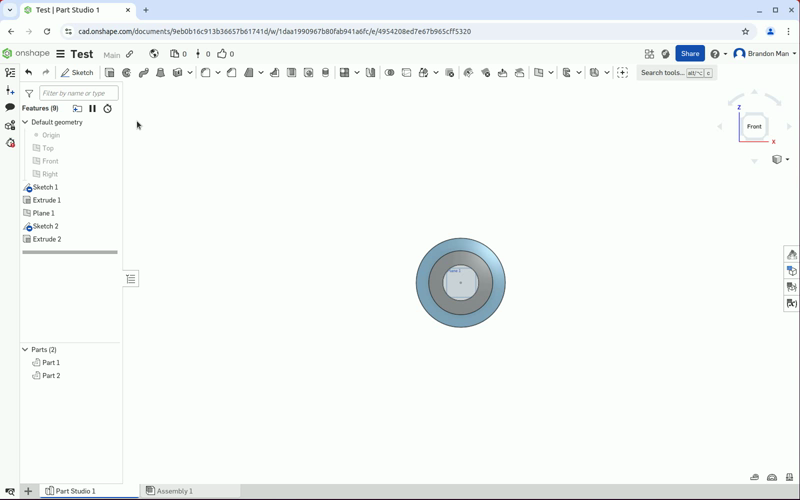
key(left, 2)
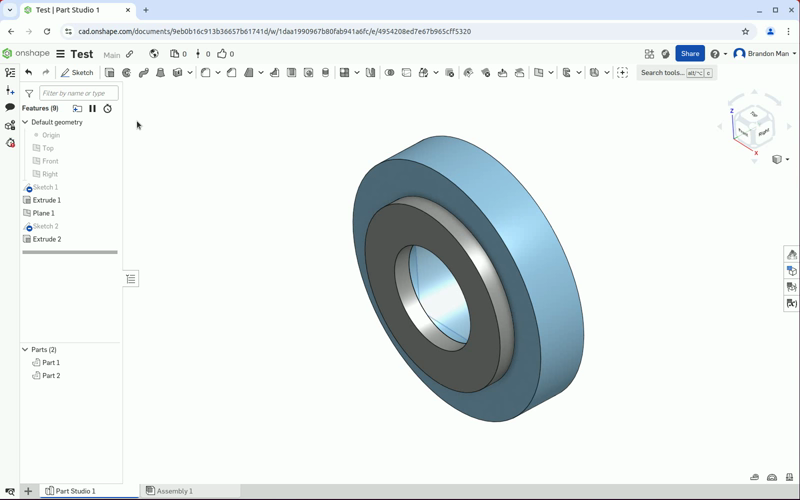
key(down, 2)
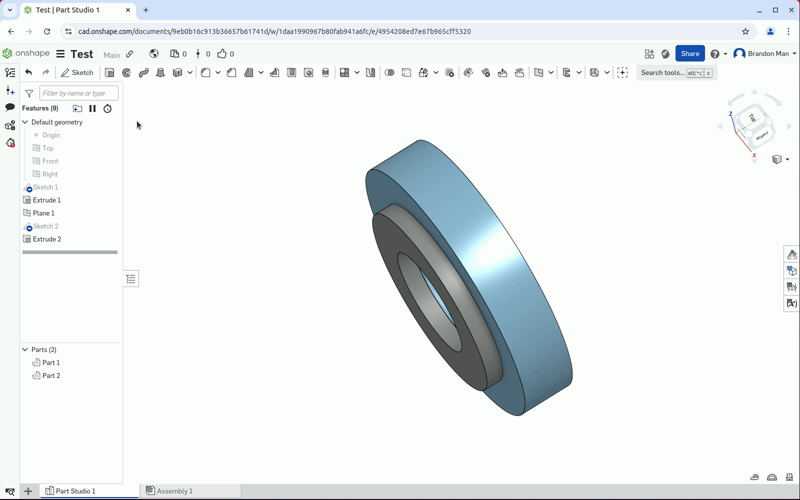
key(up, 2)
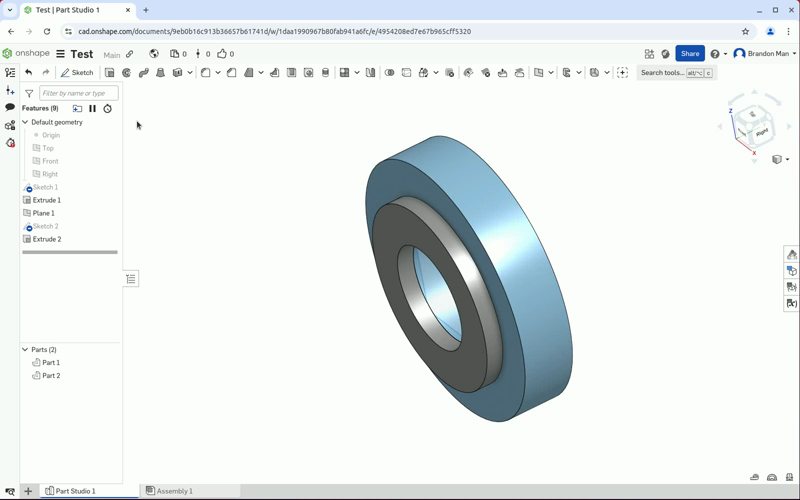
key(right, 2)
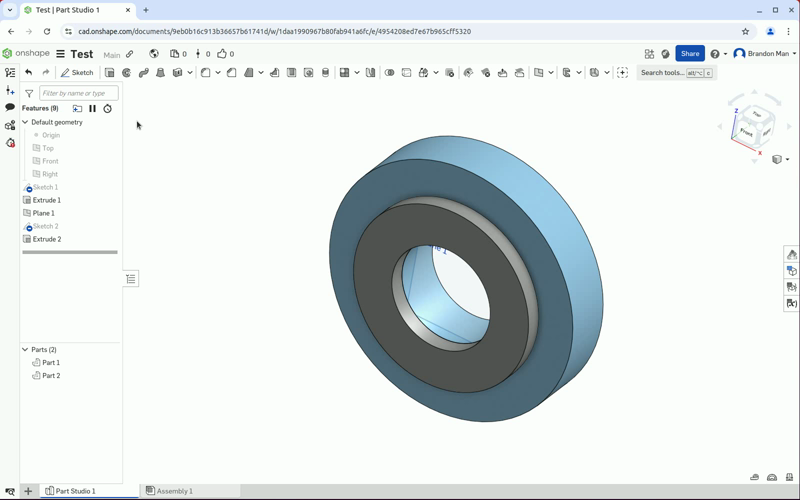
mouse_move(73, 189)
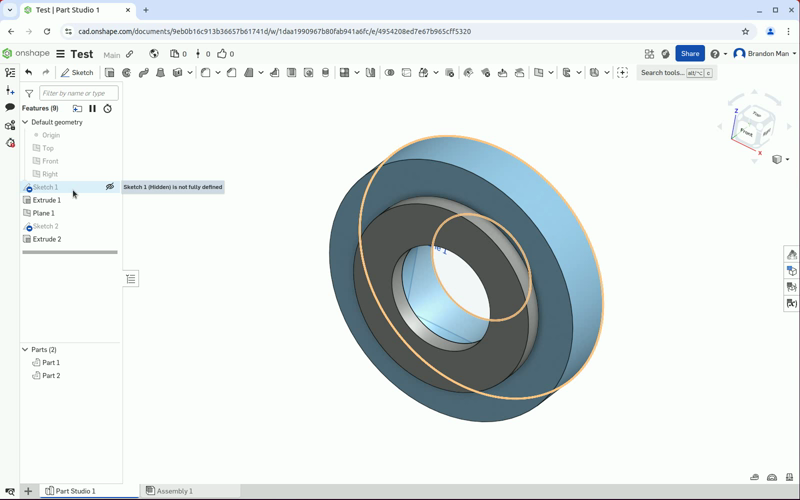
click(73, 189)